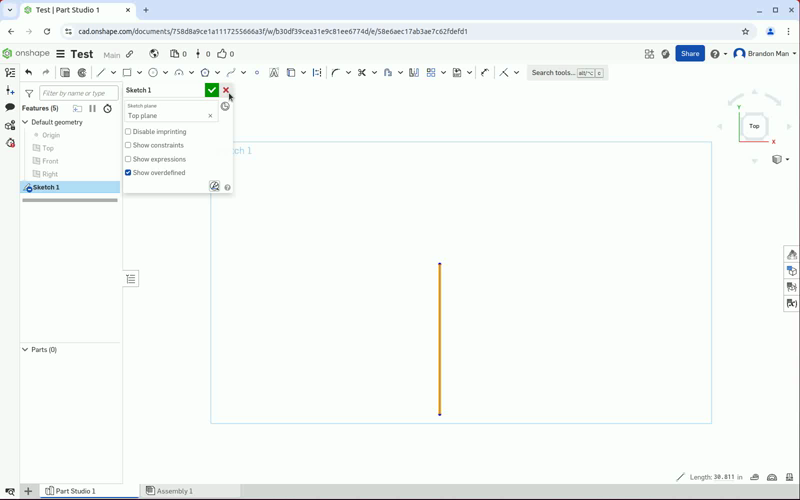
key(shift+h)
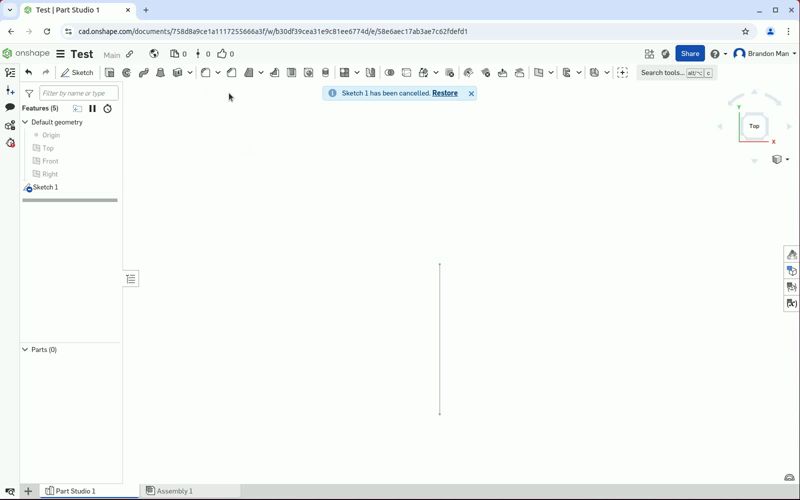
key(shift+s)
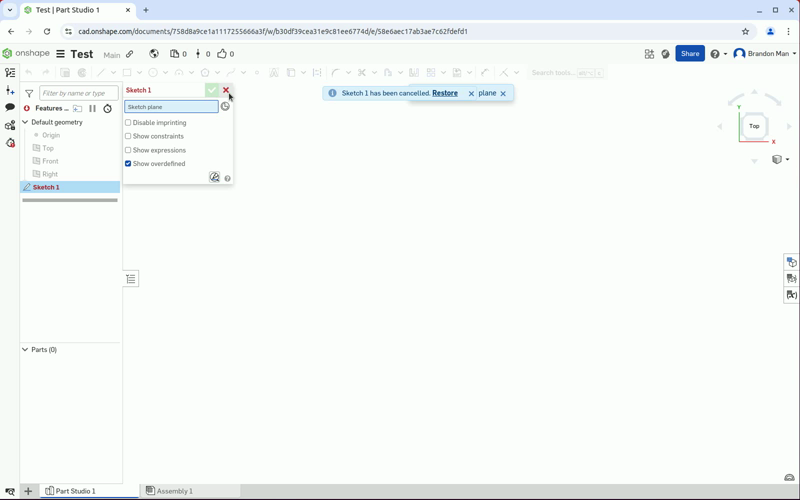
mouse_move(73, 150)
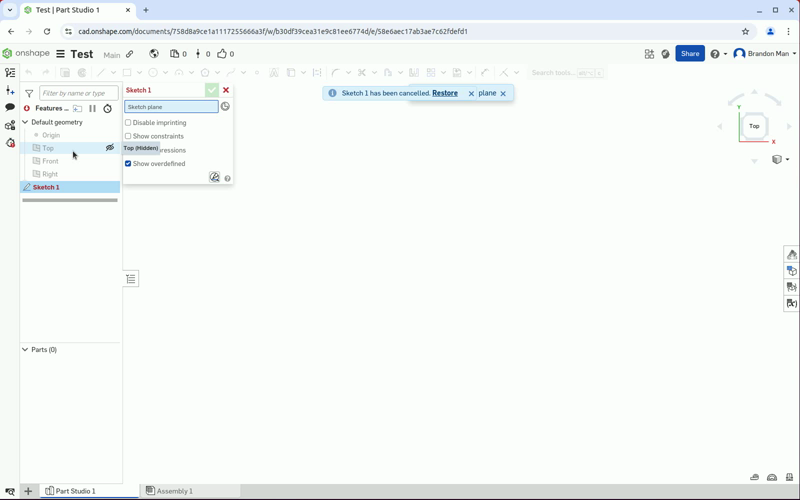
click(73, 150)
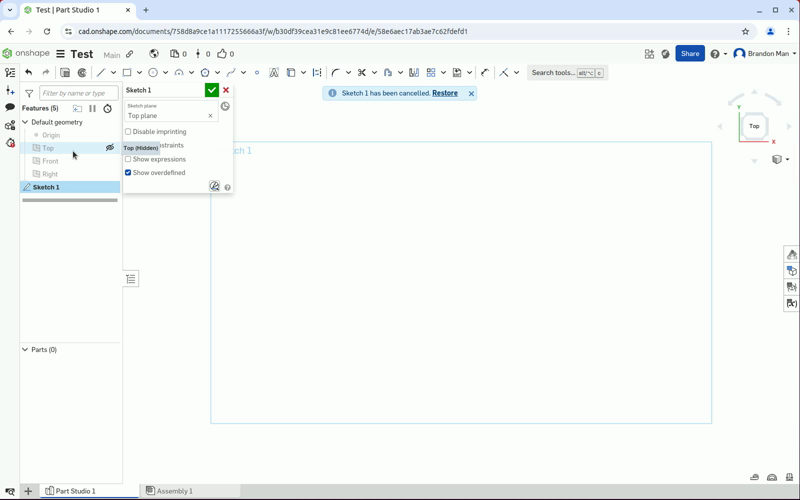
mouse_move(73, 352)
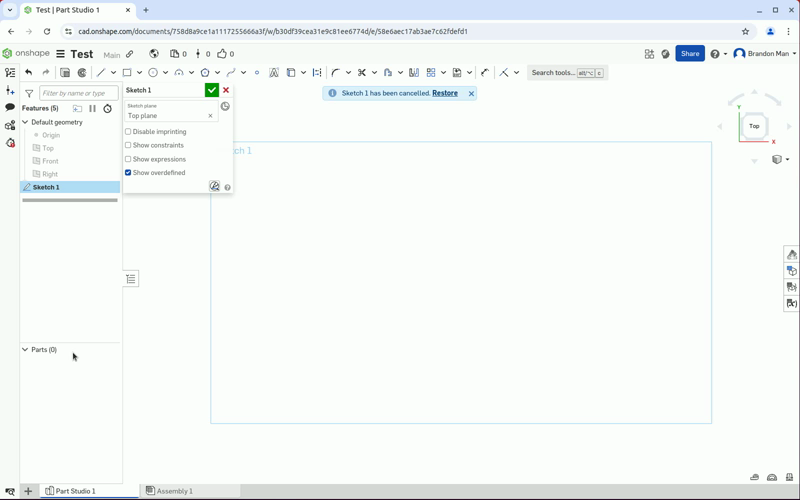
key(y)
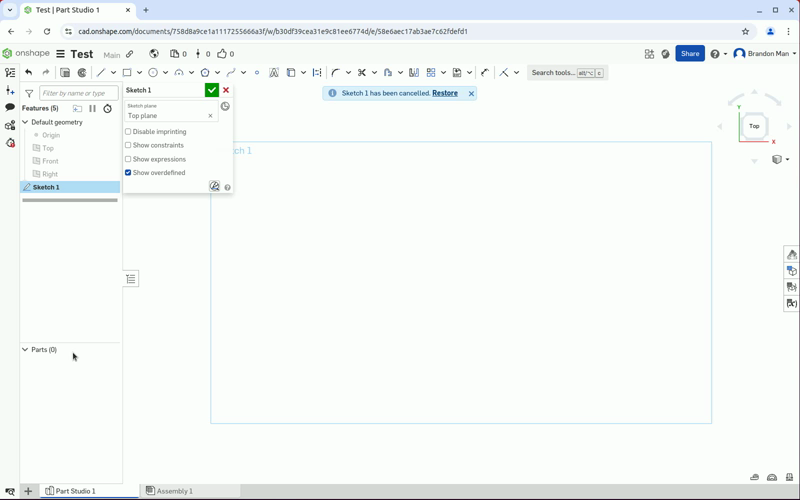
key(l)
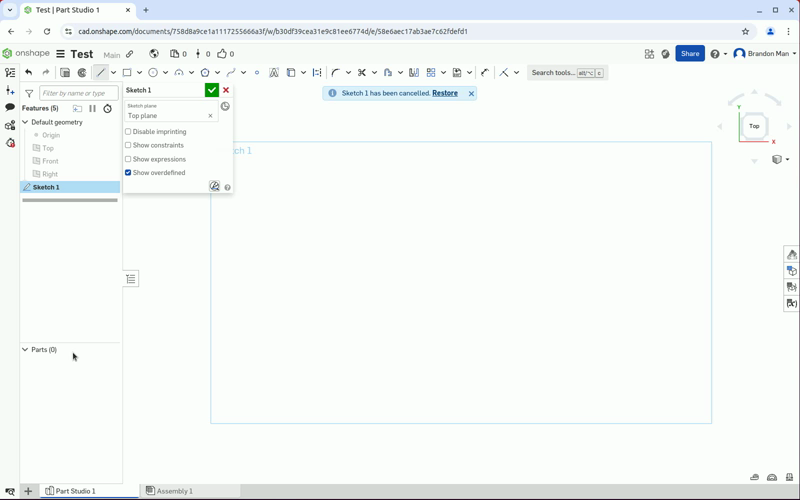
key_down(shift)
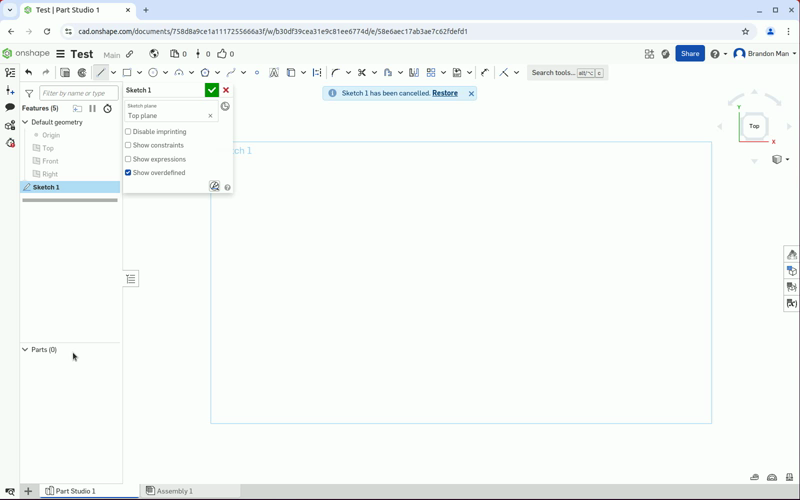
mouse_move(396, 395)
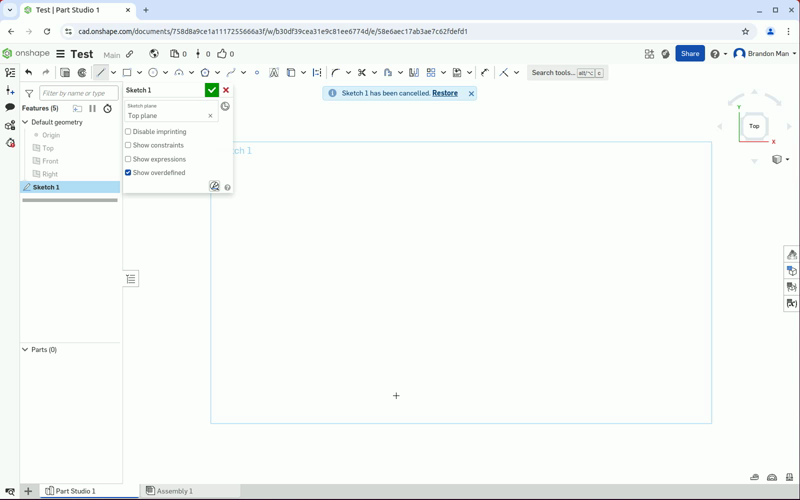
click(396, 395)
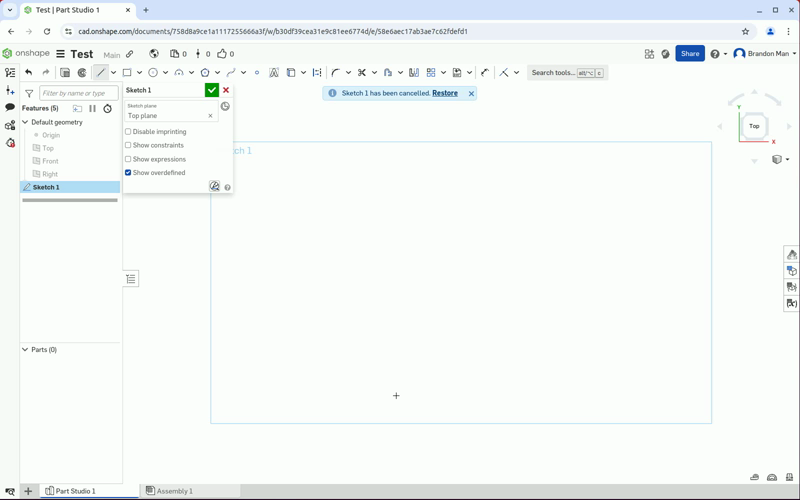
key_up(shift)
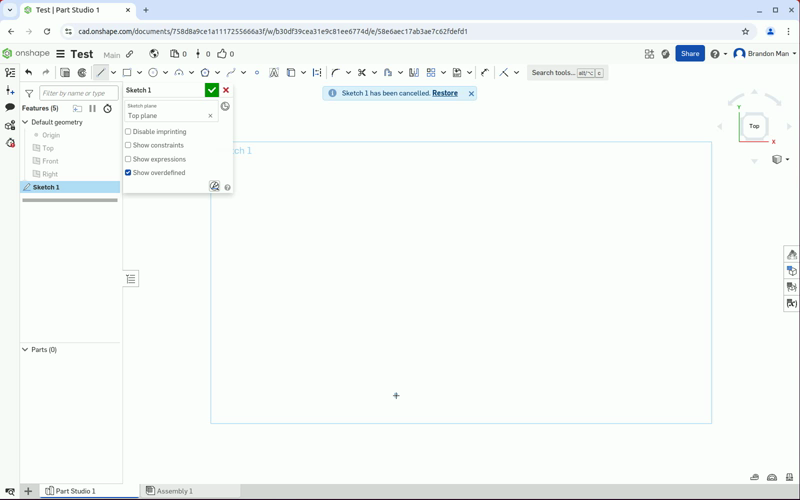
key_down(shift)
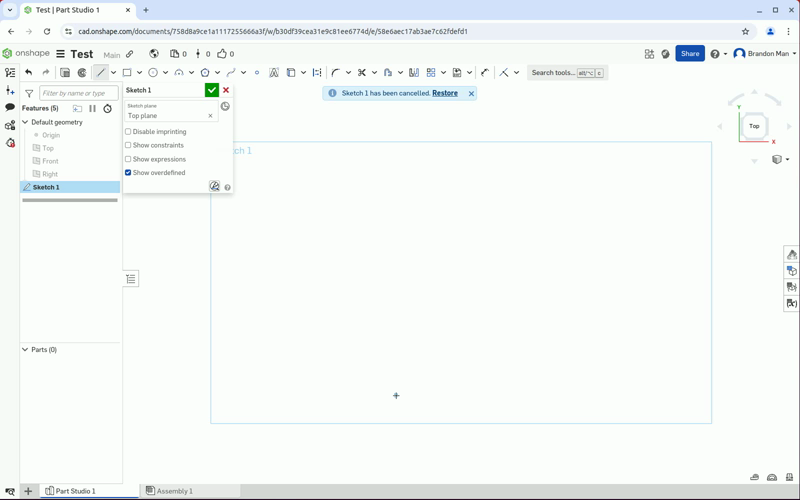
mouse_move(468, 395)
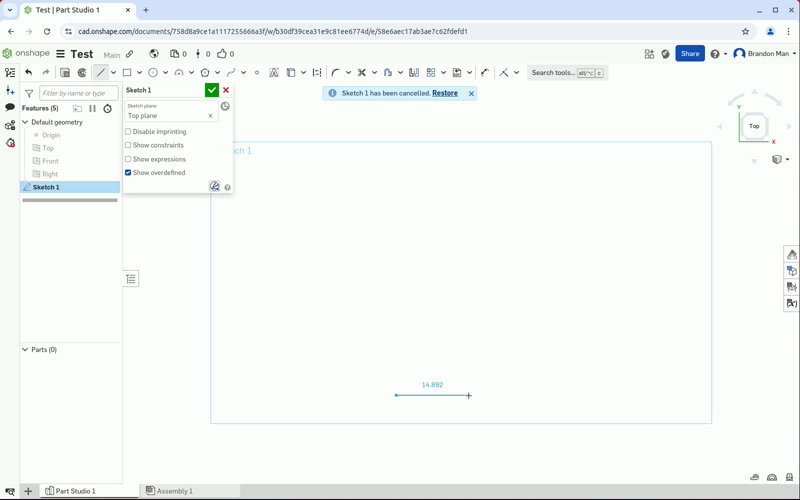
click(468, 395)
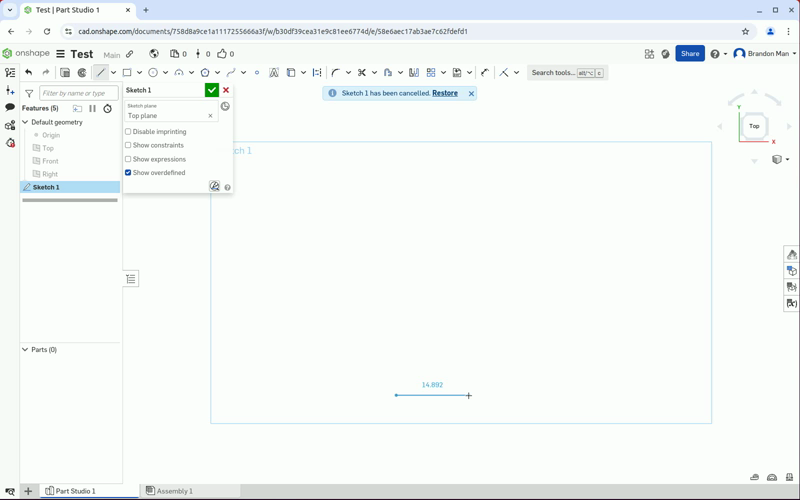
key_up(shift)
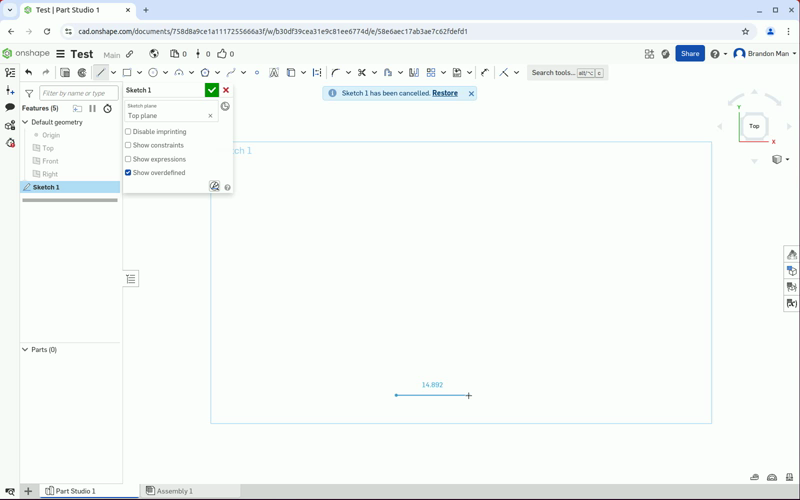
key_down(shift)
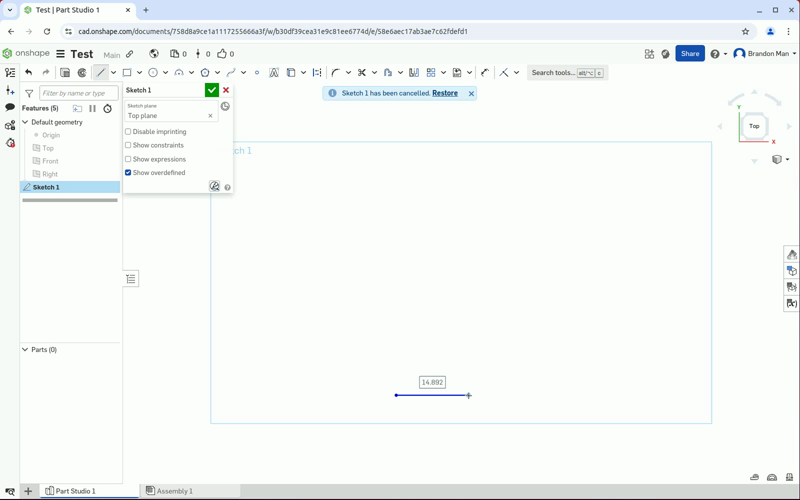
mouse_move(468, 282)
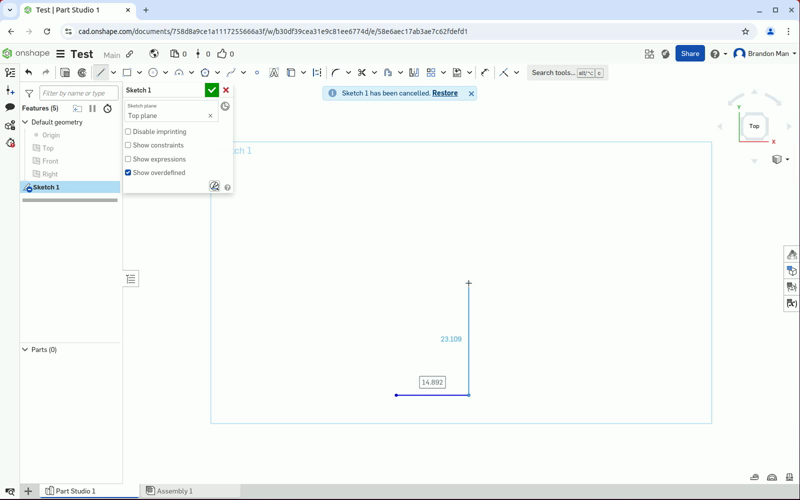
click(468, 282)
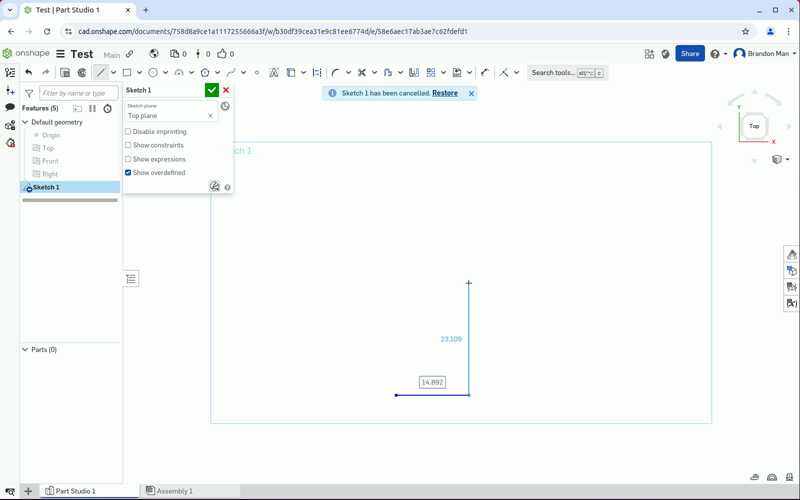
key_up(shift)
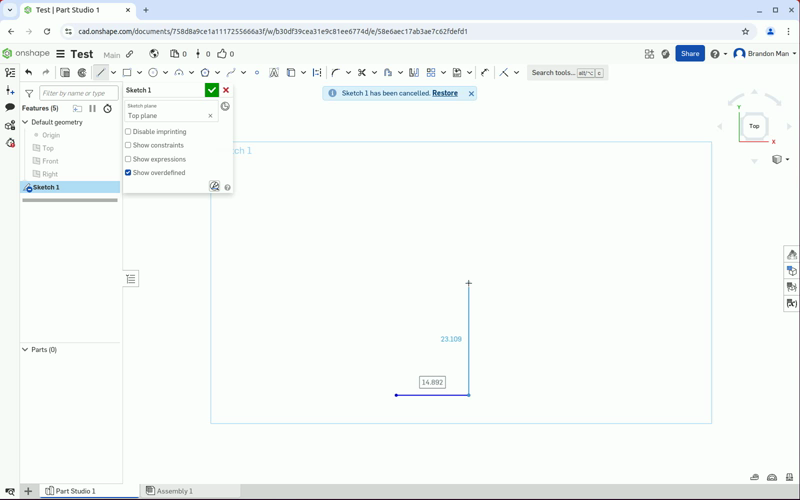
key_down(shift)
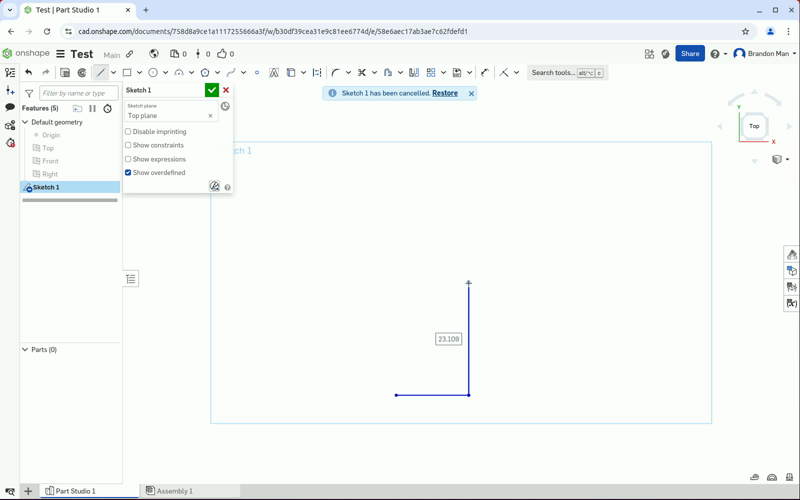
mouse_move(396, 282)
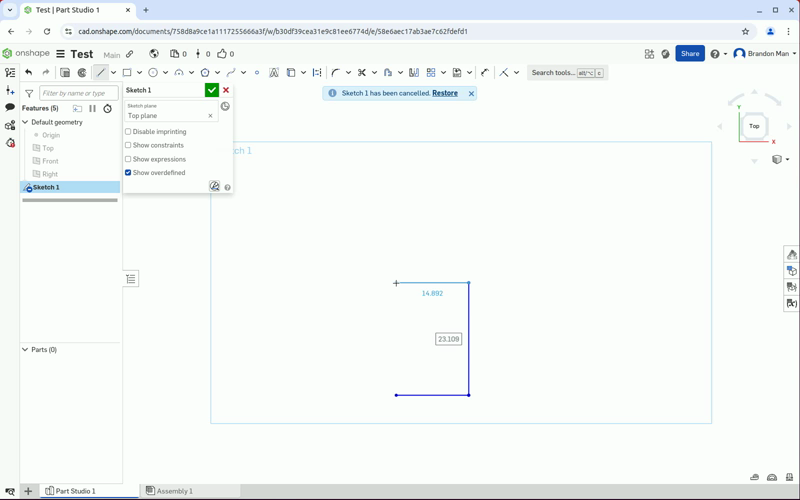
click(396, 282)
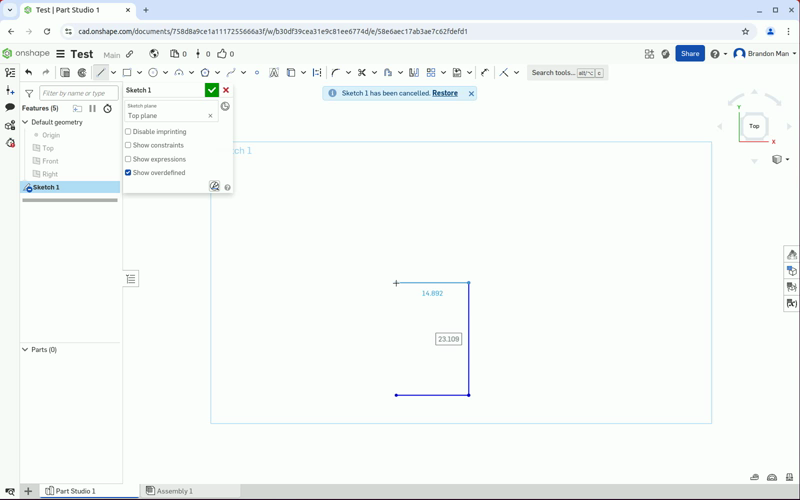
key_up(shift)
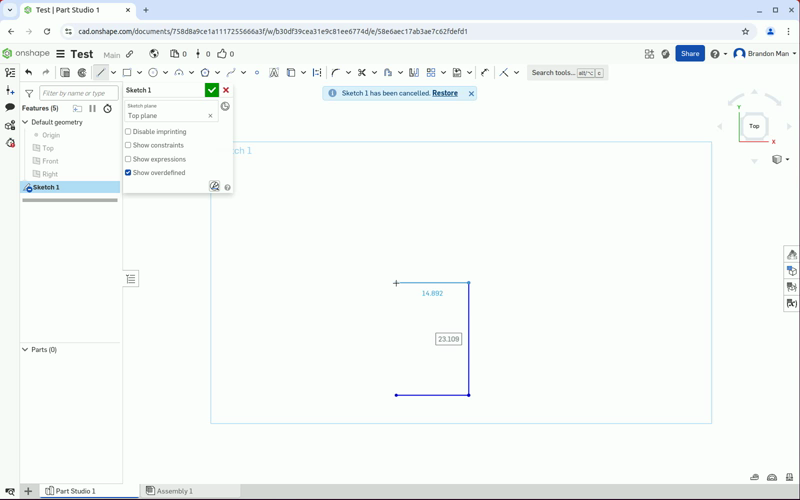
key_down(shift)
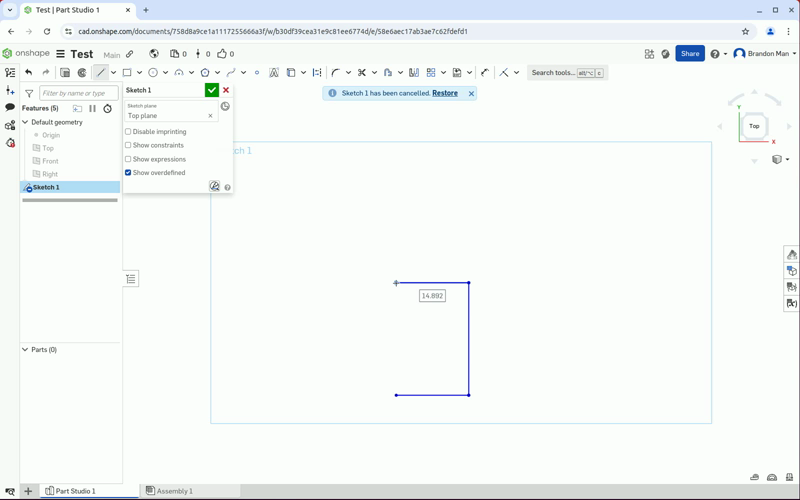
mouse_move(396, 395)
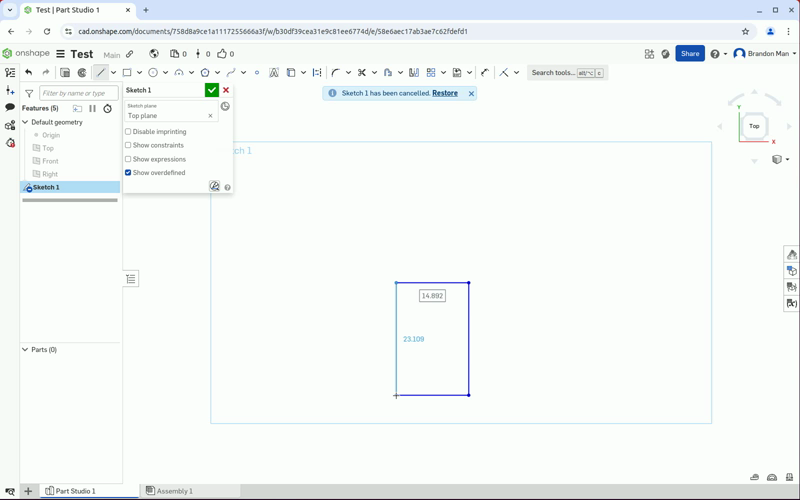
key_up(shift)
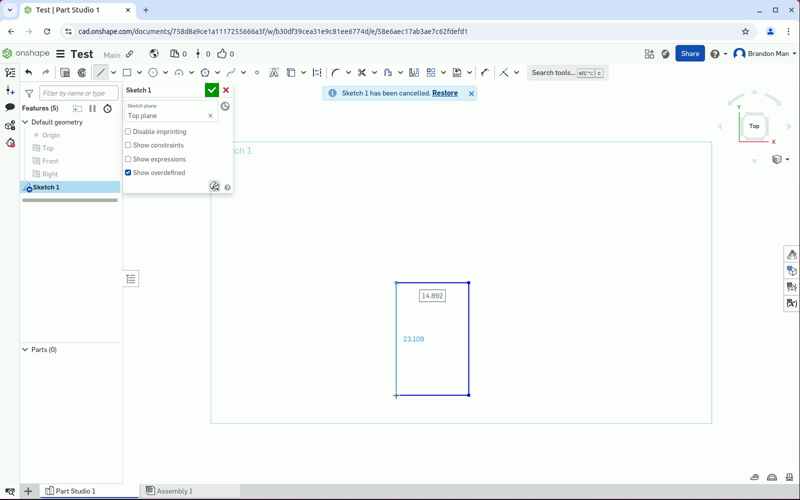
click(396, 395)
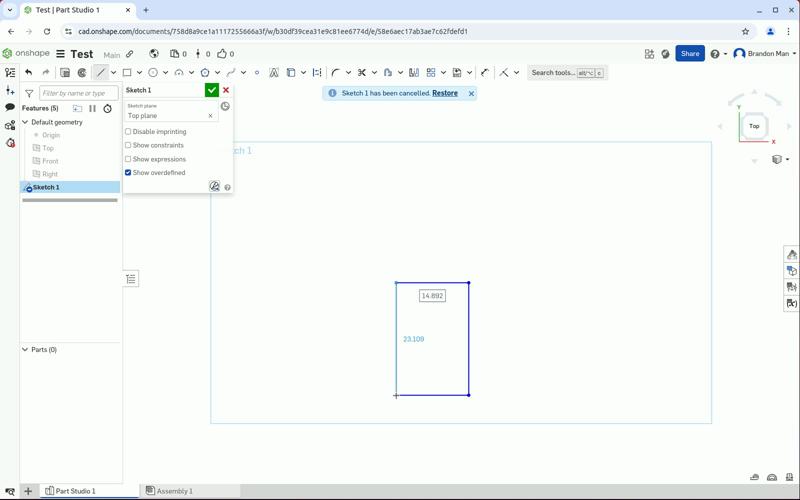
key(esc)
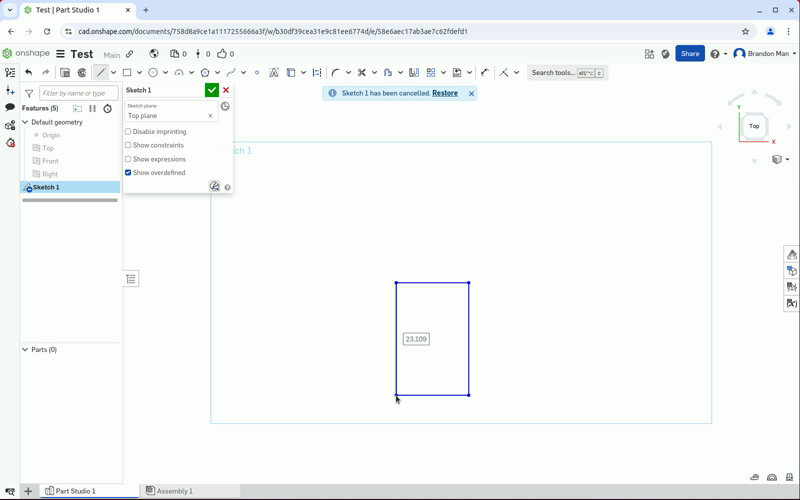
mouse_move(441, 367)
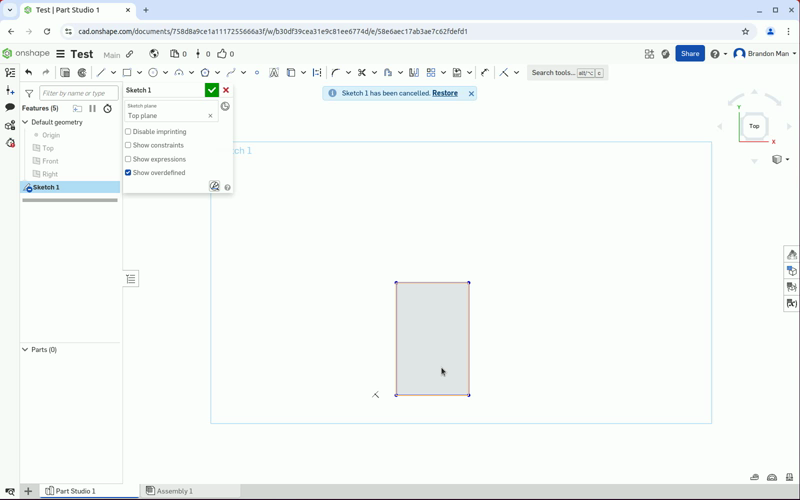
click(441, 367)
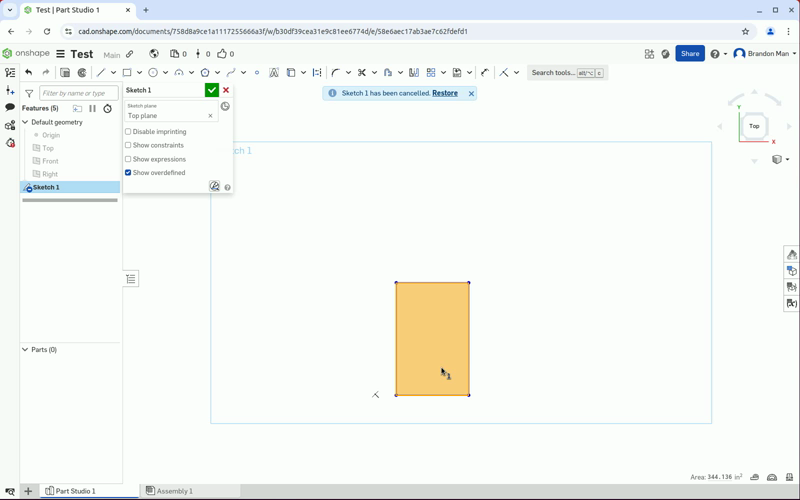
mouse_move(73, 352)
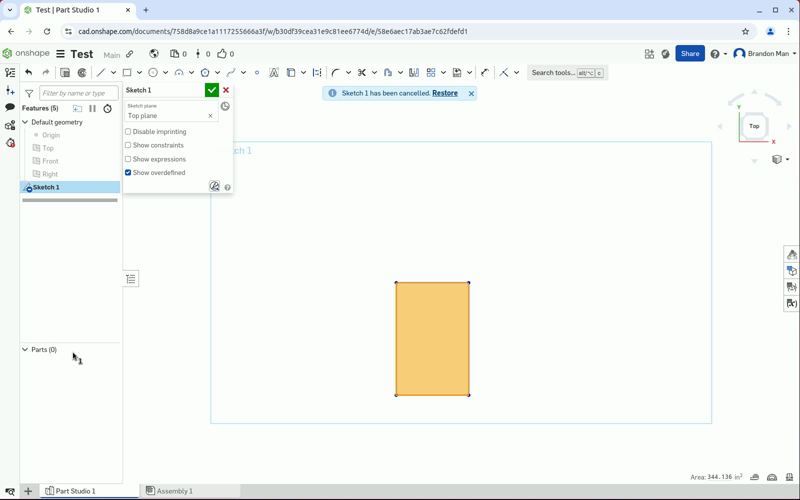
key(shift+y)
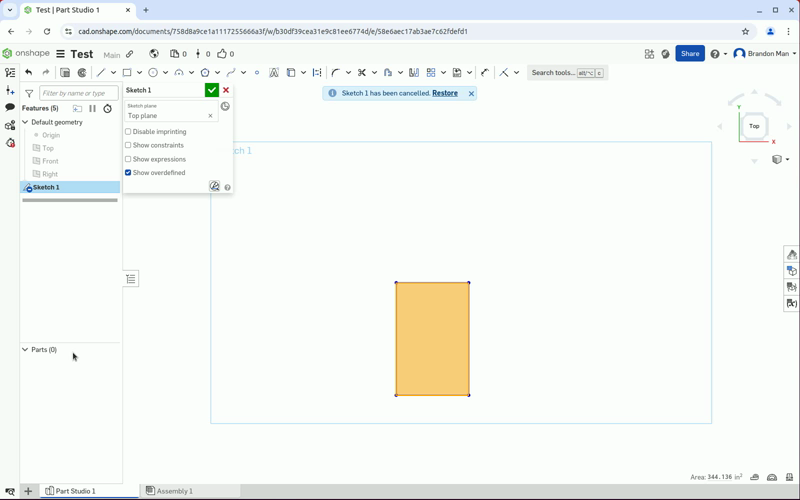
key(shift+e)
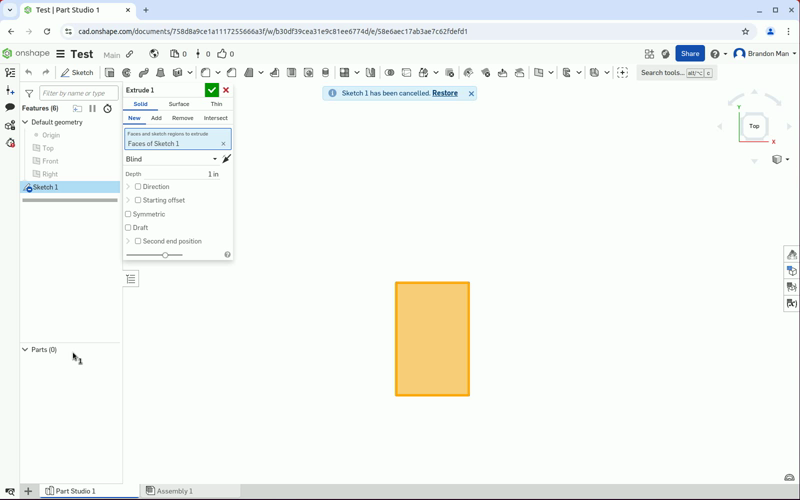
mouse_move(143, 106)
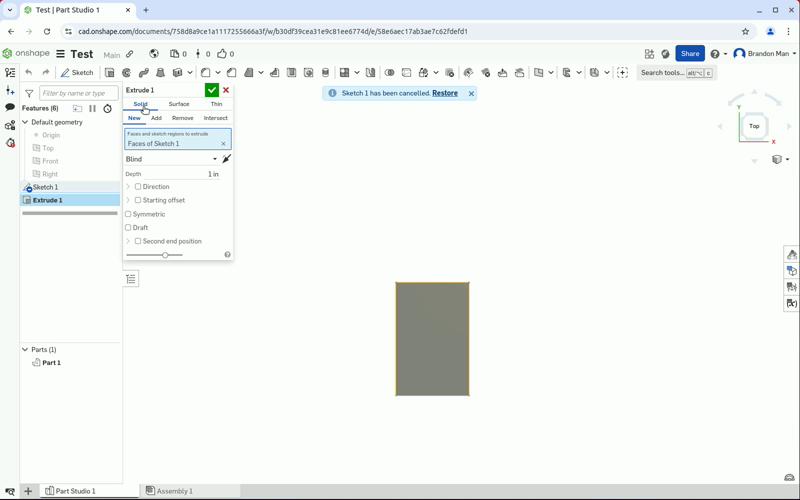
click(143, 106)
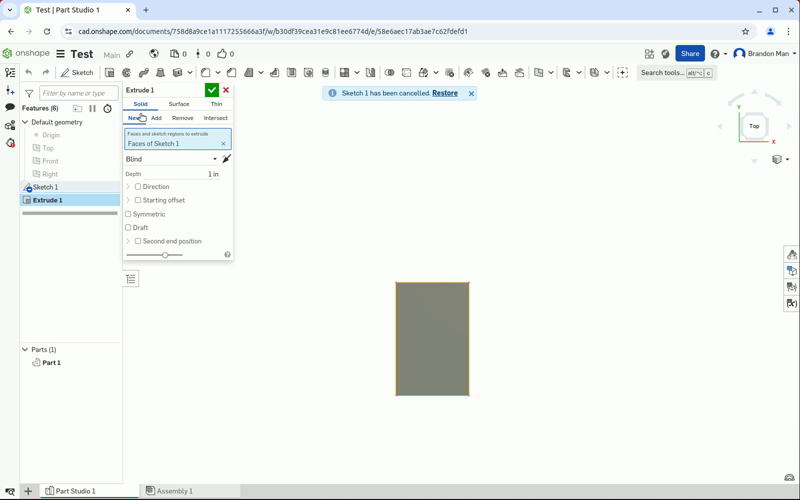
mouse_move(137, 120)
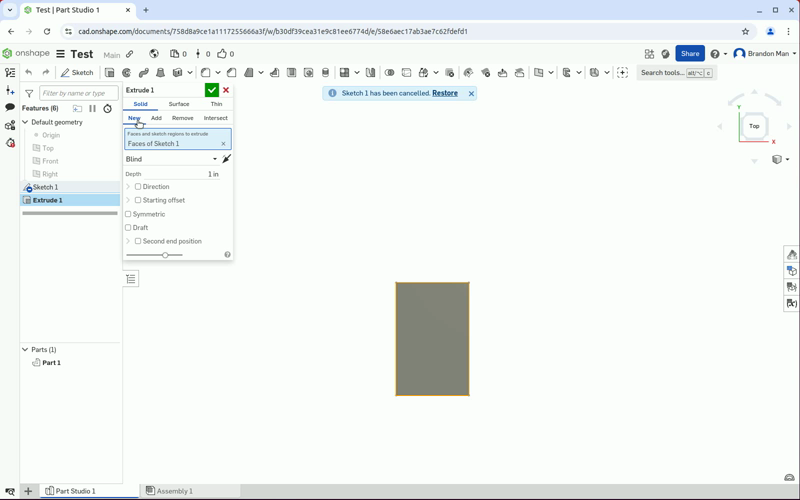
click(137, 120)
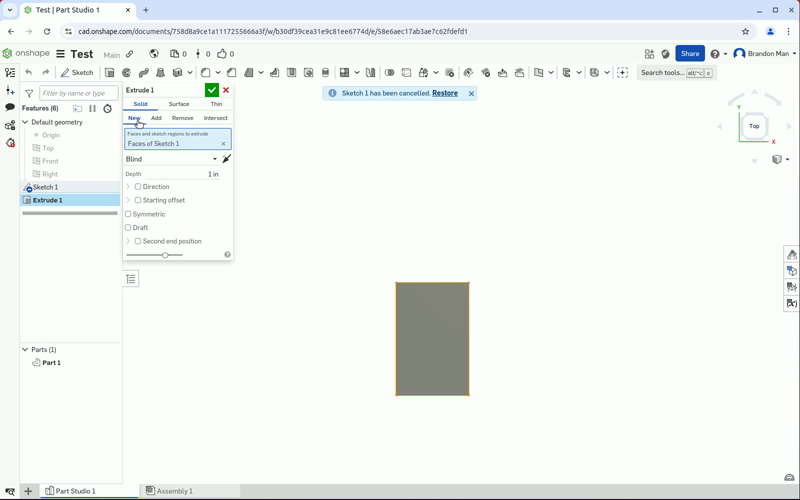
key(tab, 4)
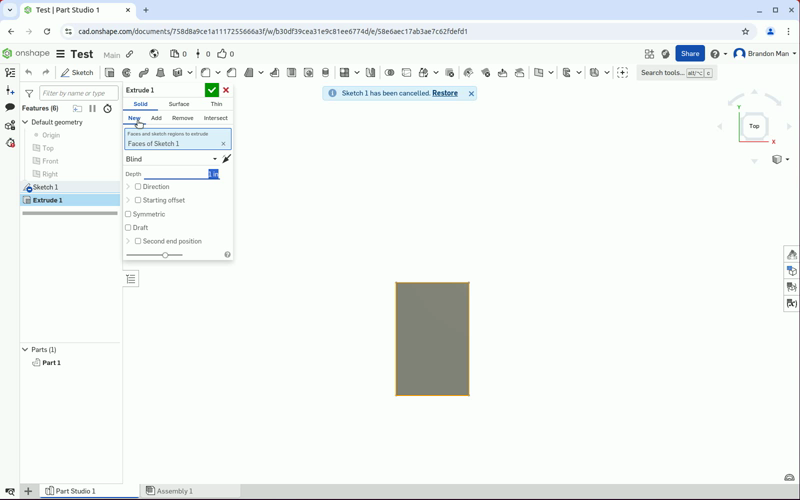
text(0.481)
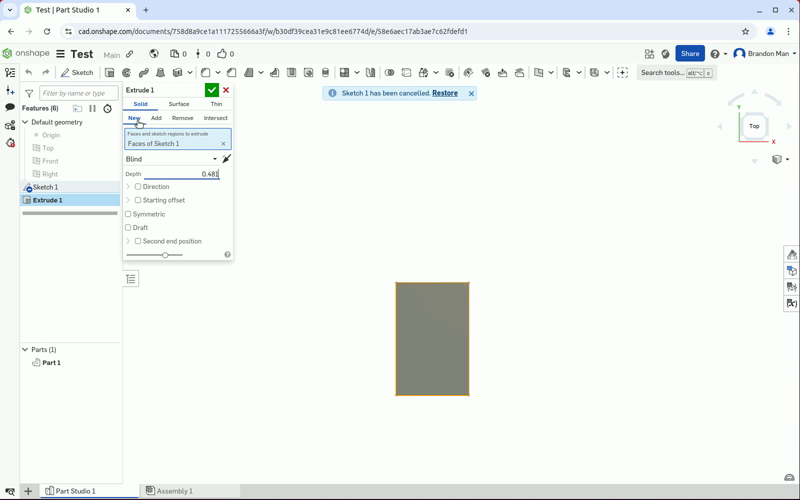
key(enter)
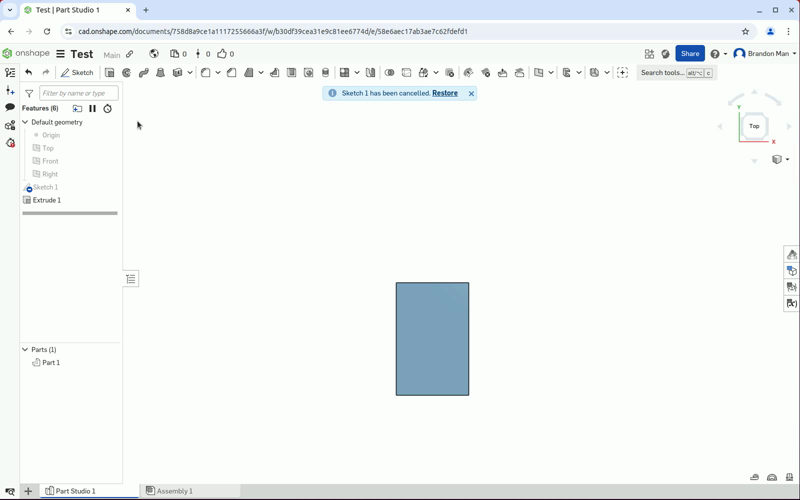
key(shift+h)
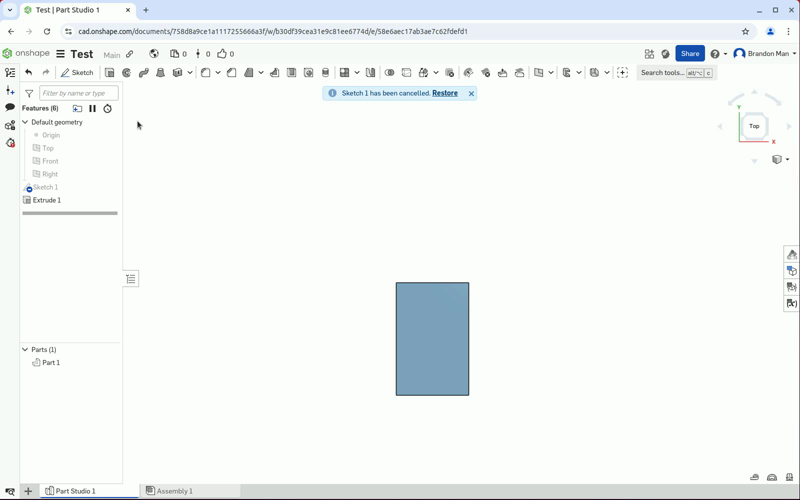
key(shift+h)
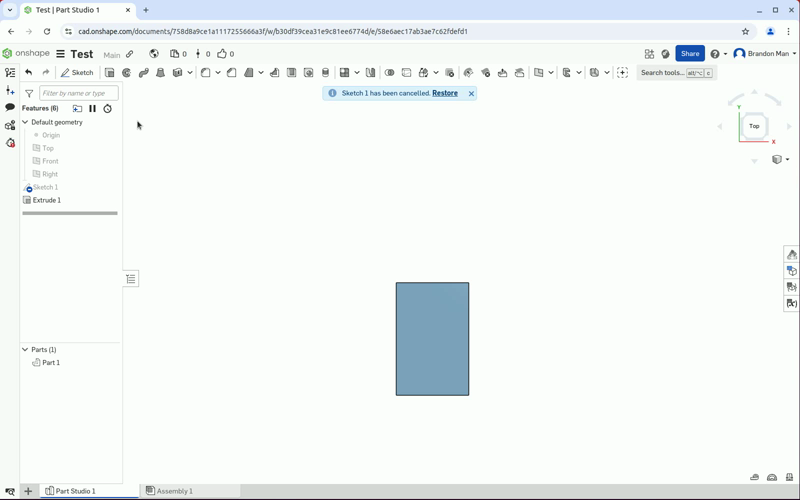
mouse_move(73, 189)
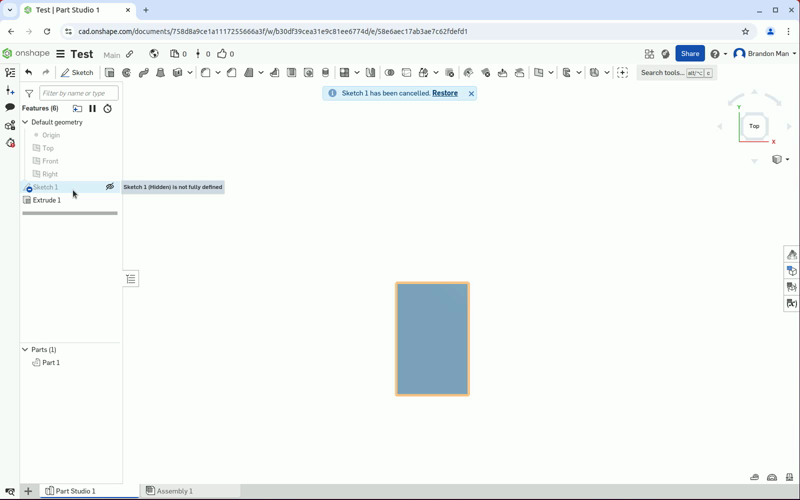
click(73, 189)
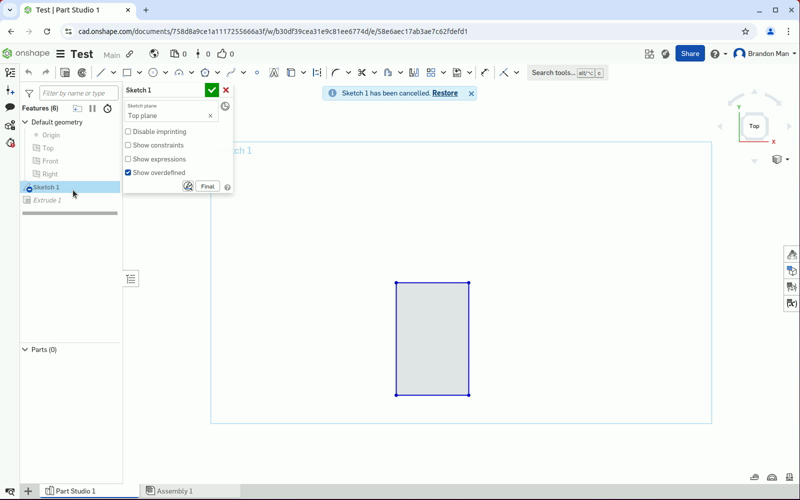
mouse_move(229, 92)
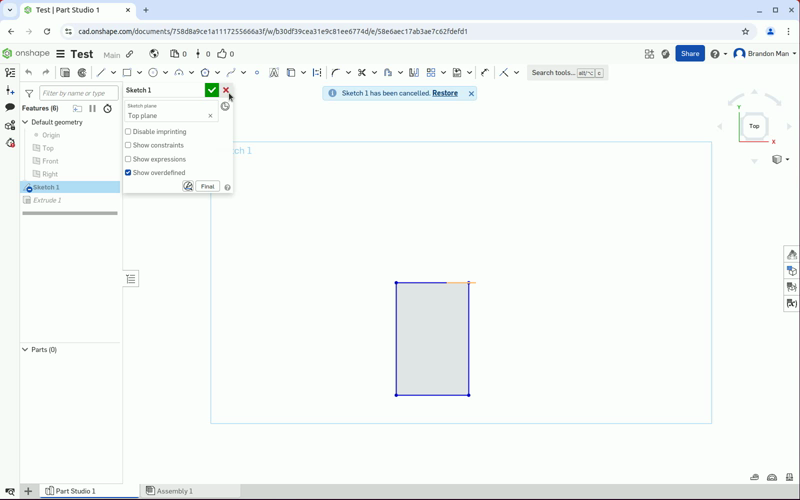
click(229, 92)
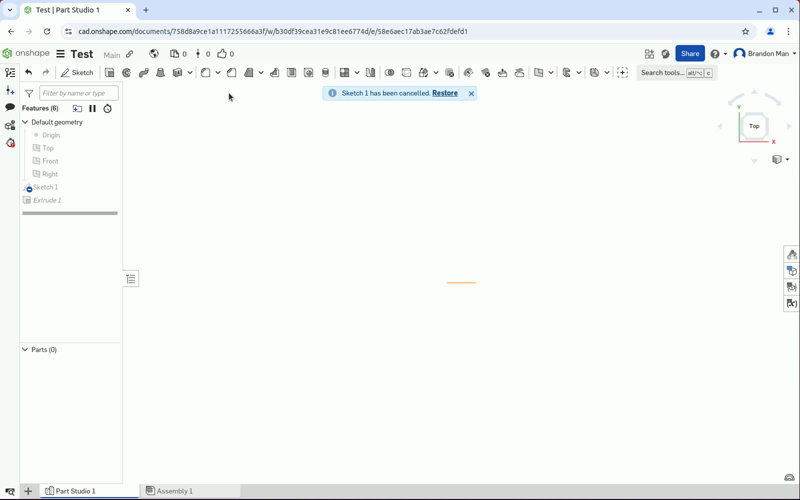
mouse_move(73, 352)
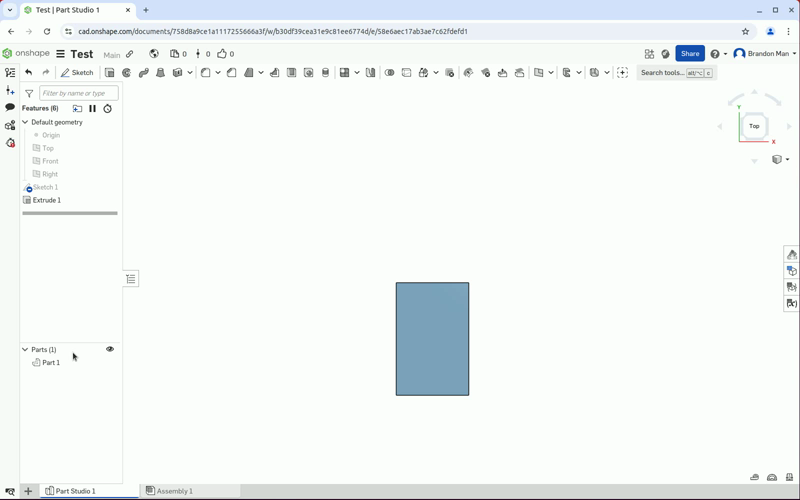
key(y)
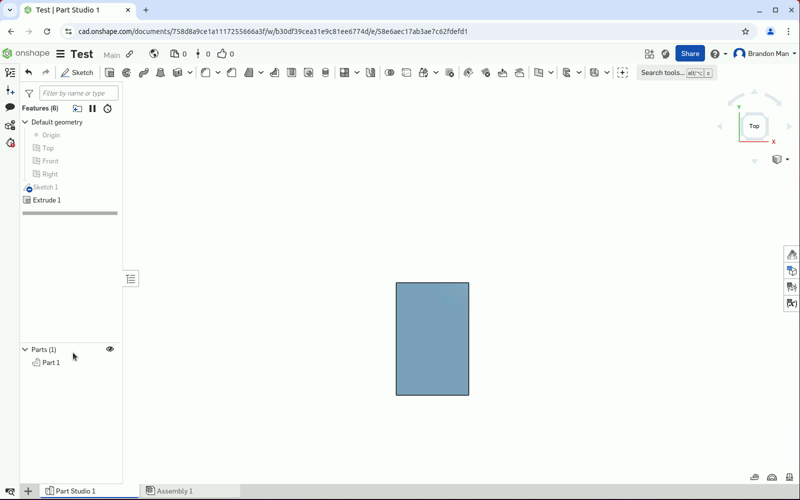
key(shift+p)
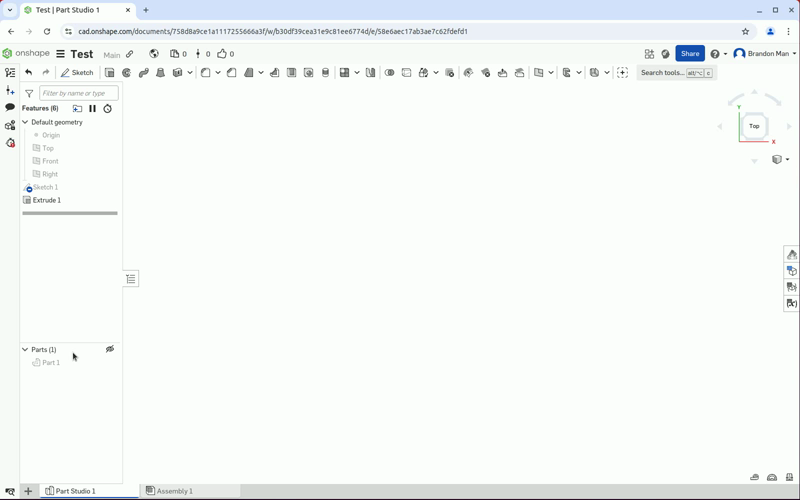
key(space)
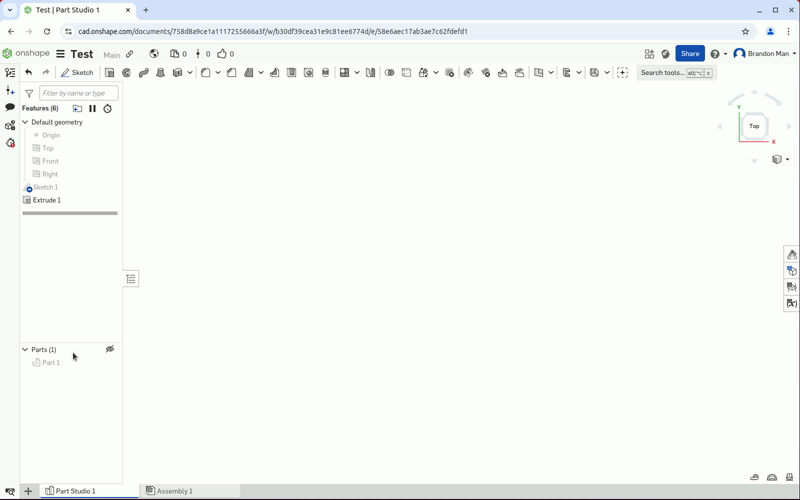
key_down(shift)
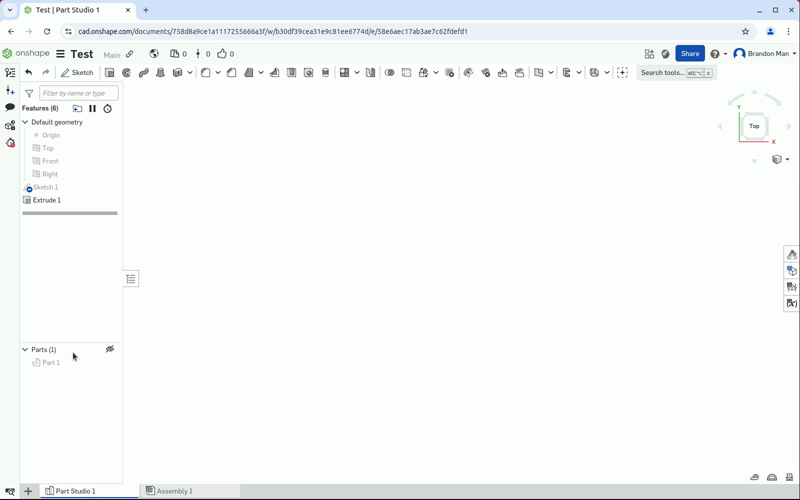
key(up)
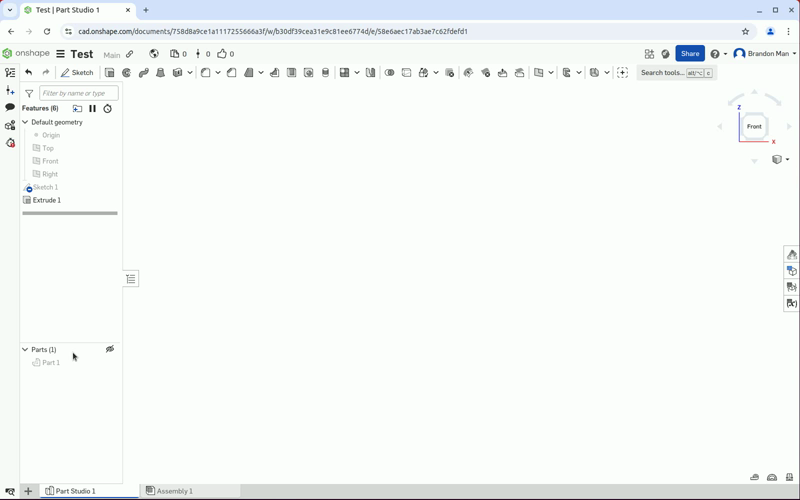
key_up(shift)
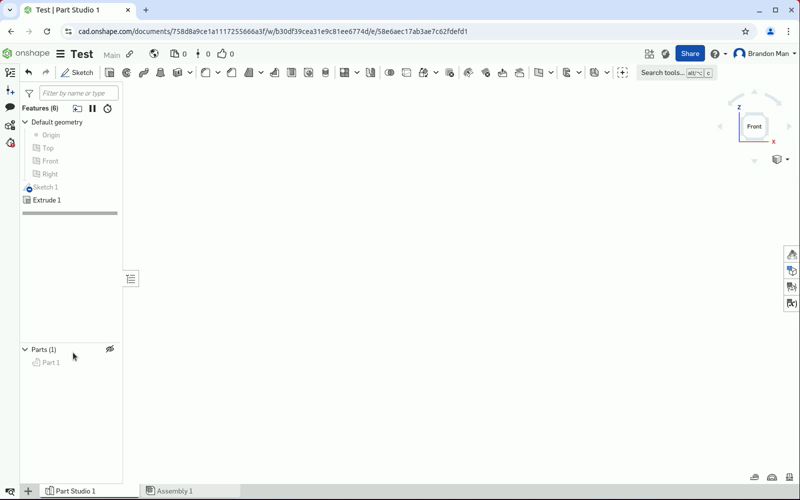
mouse_move(73, 352)
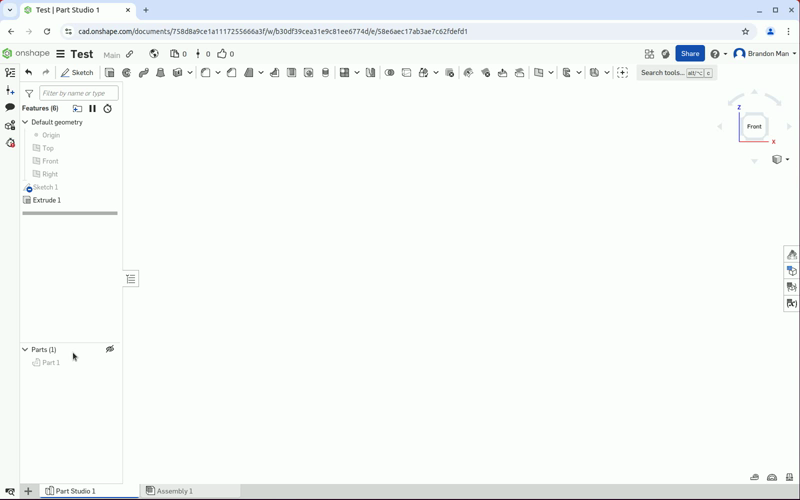
key(shift+y)
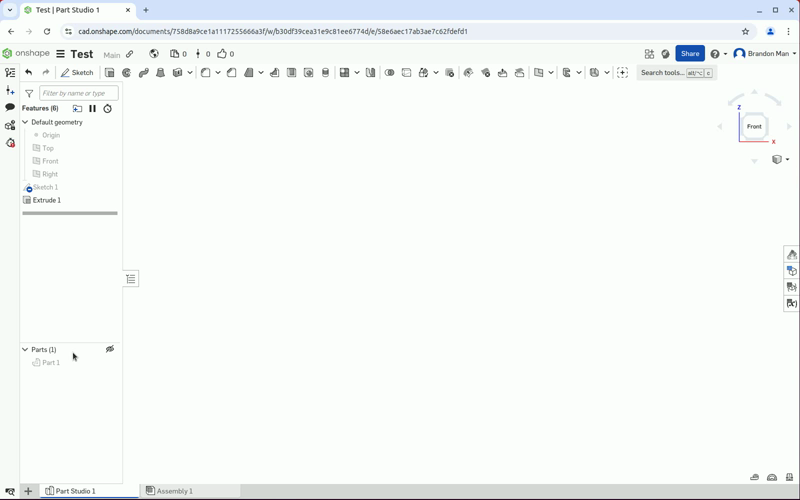
key(shift+s)
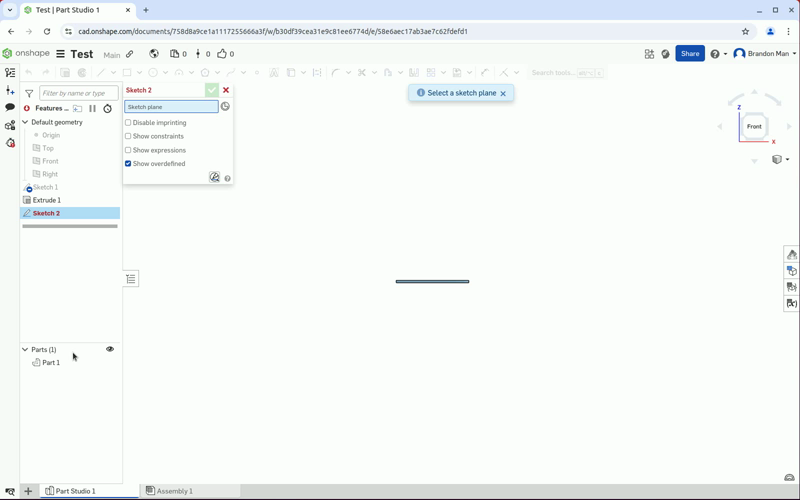
mouse_move(73, 163)
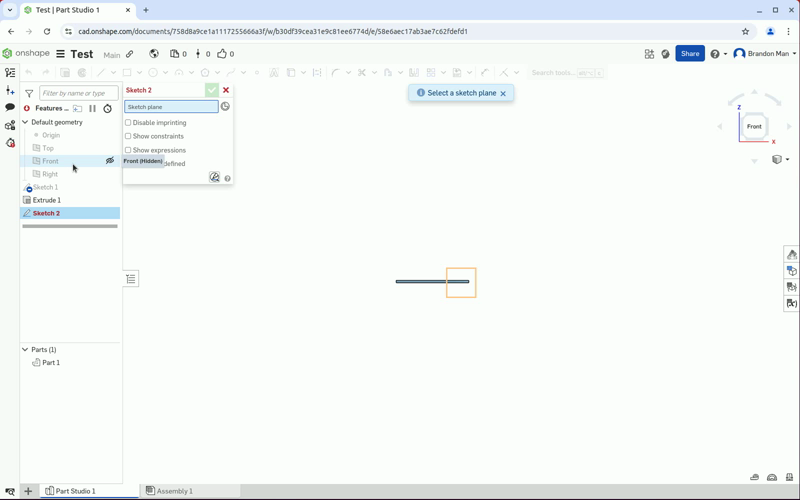
click(73, 163)
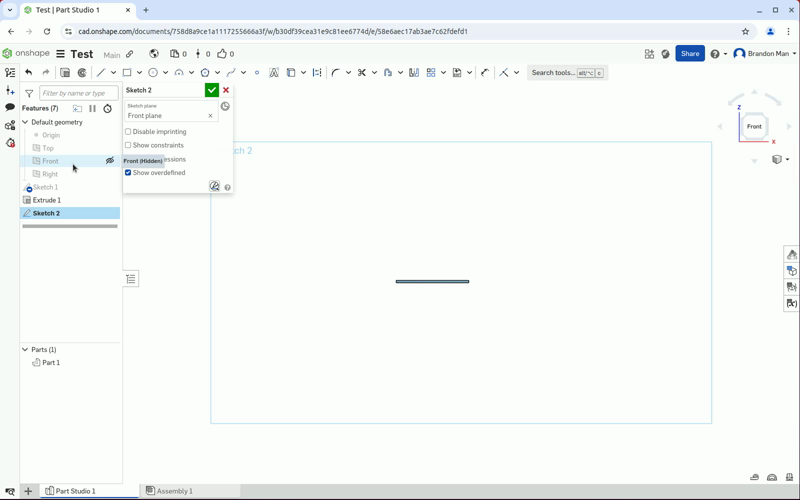
mouse_move(73, 352)
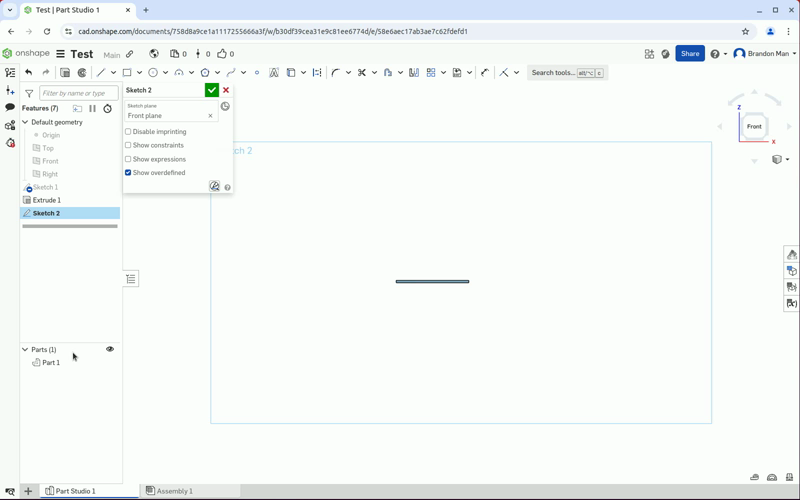
key(y)
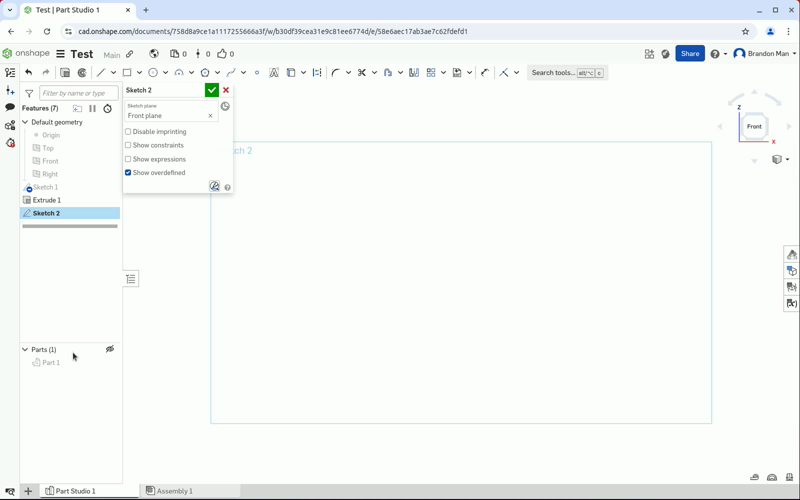
key(l)
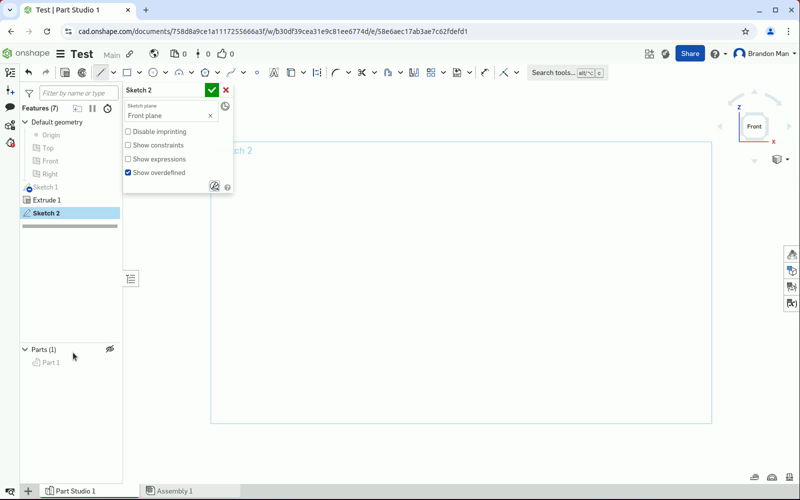
key_down(shift)
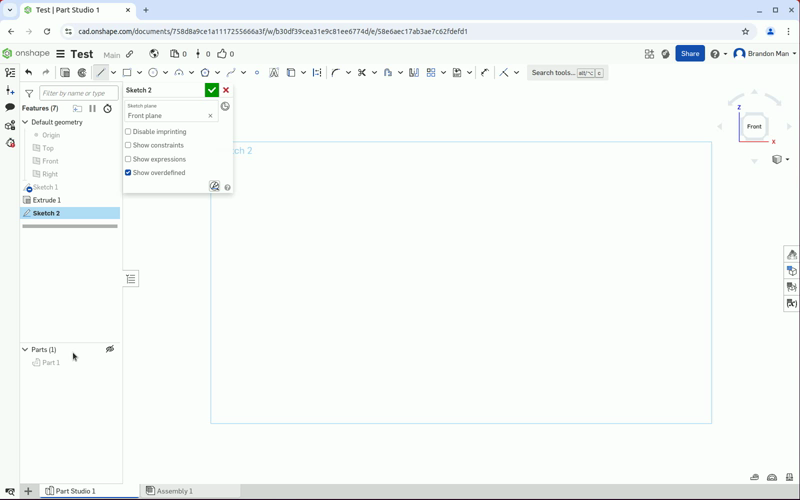
mouse_move(401, 306)
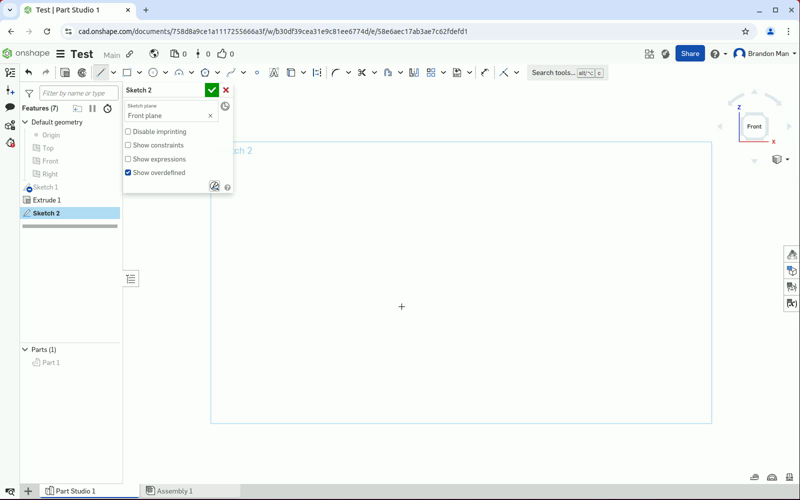
click(401, 306)
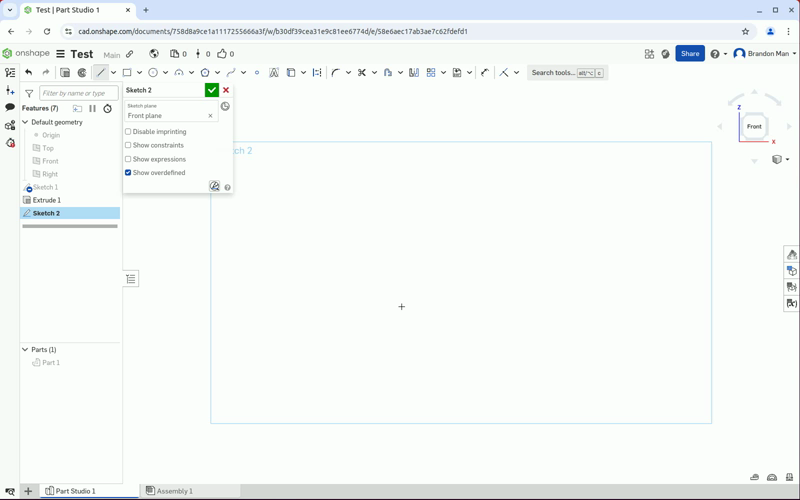
key_up(shift)
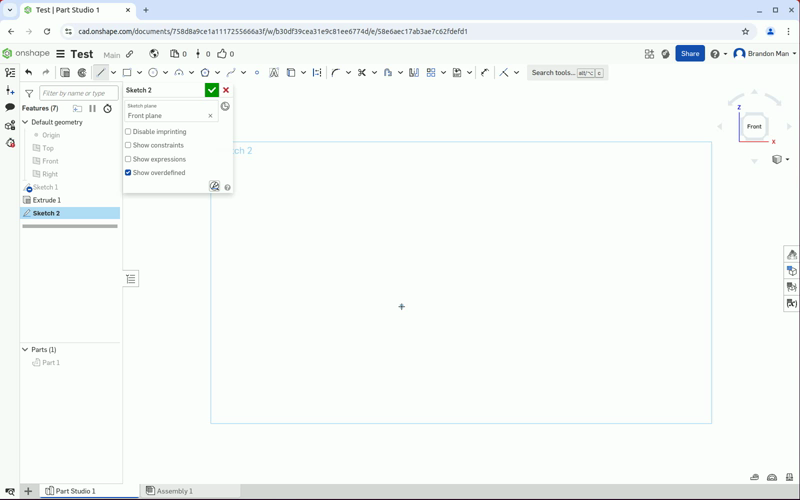
key_down(shift)
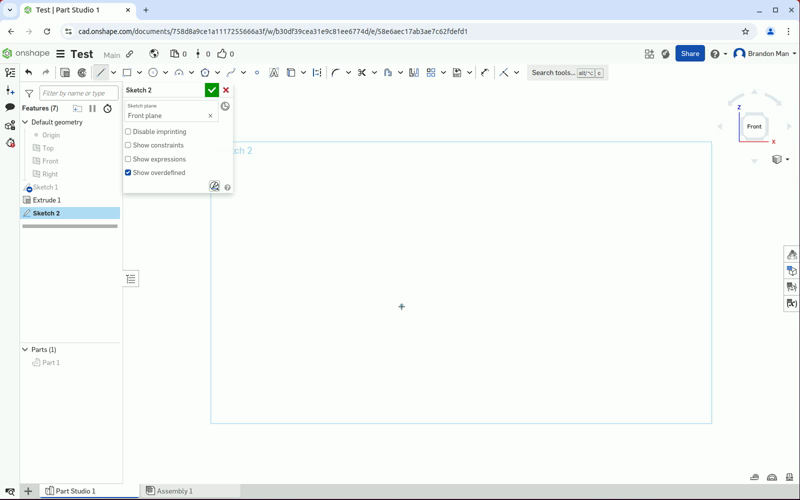
mouse_move(464, 306)
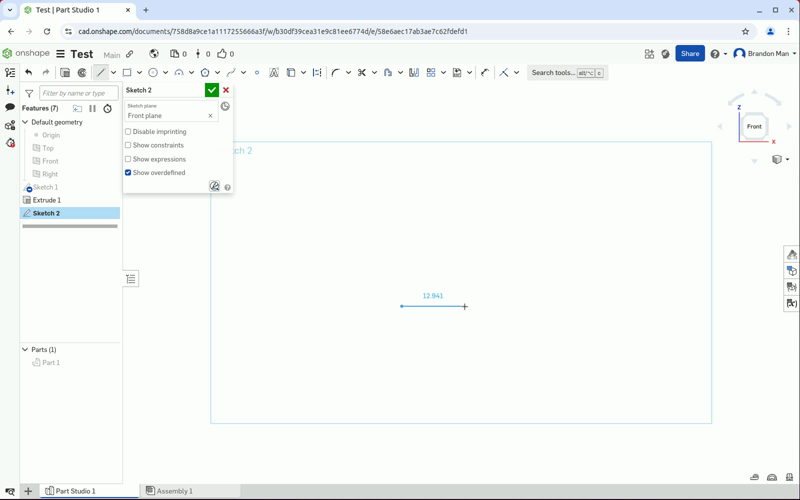
click(464, 306)
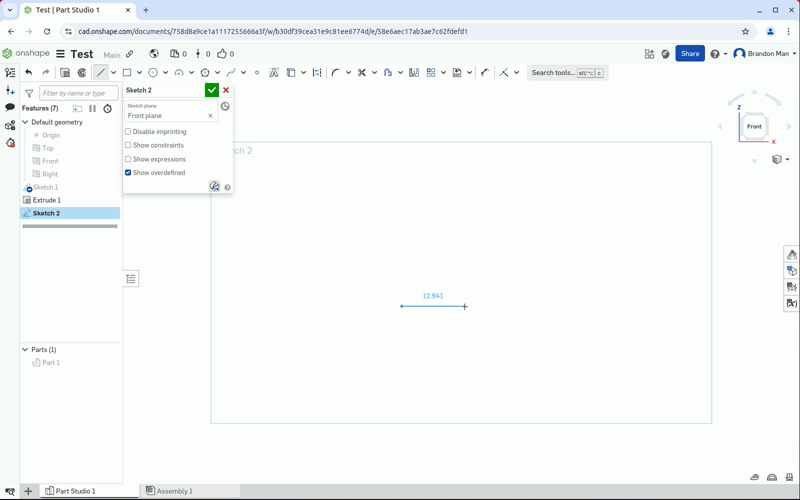
key_up(shift)
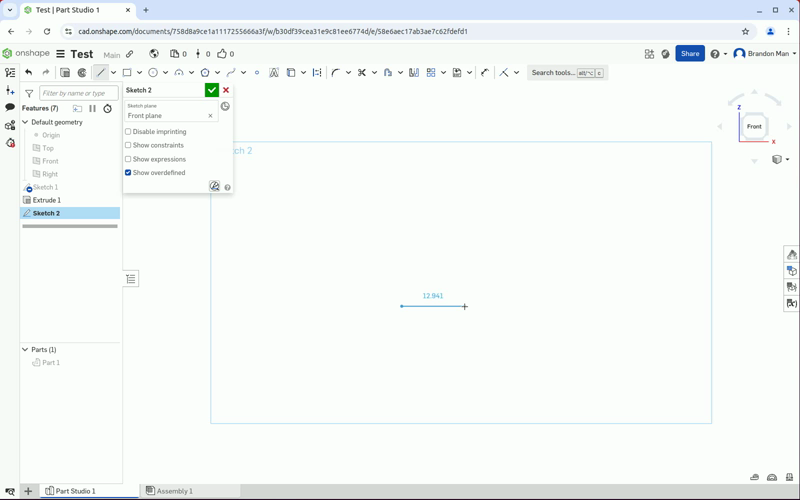
key_down(shift)
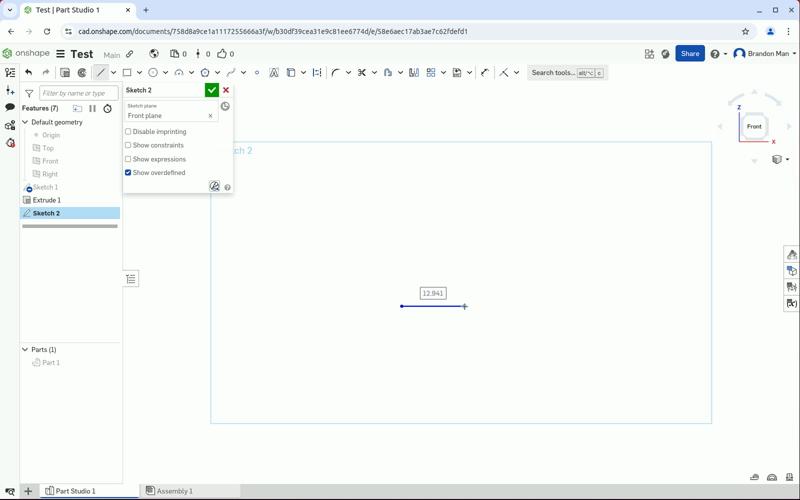
mouse_move(464, 186)
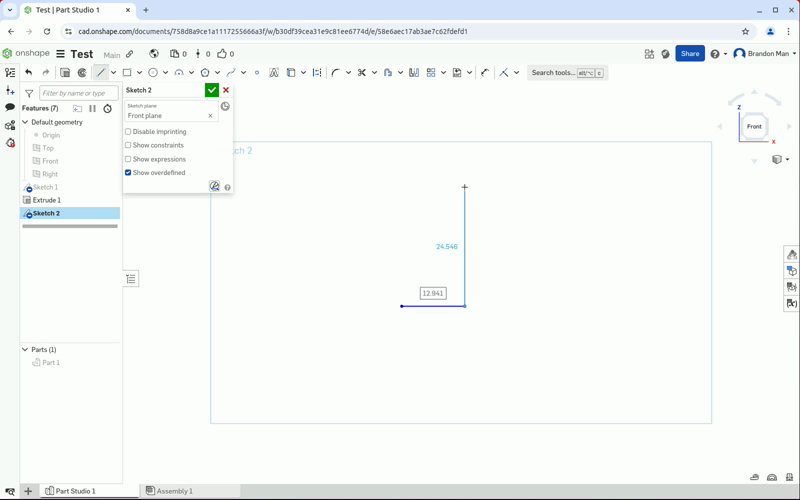
click(464, 186)
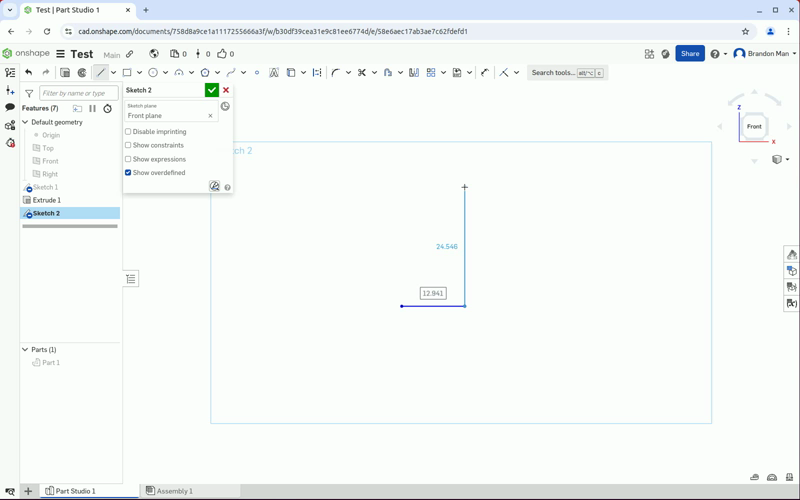
key_up(shift)
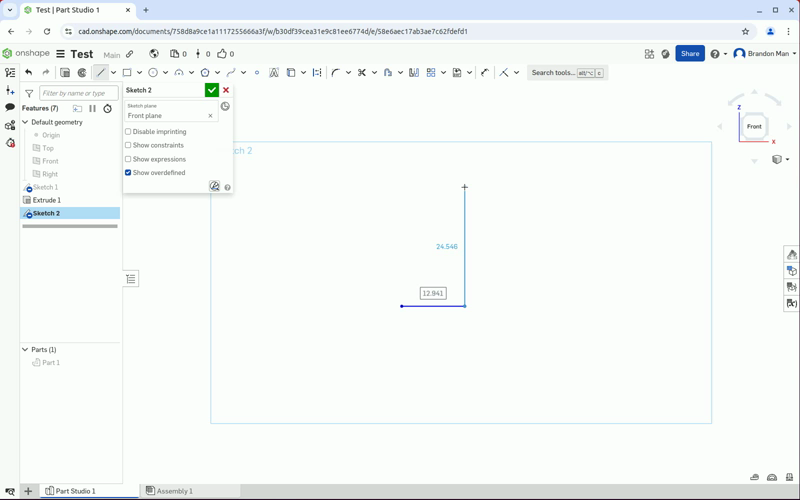
key_down(shift)
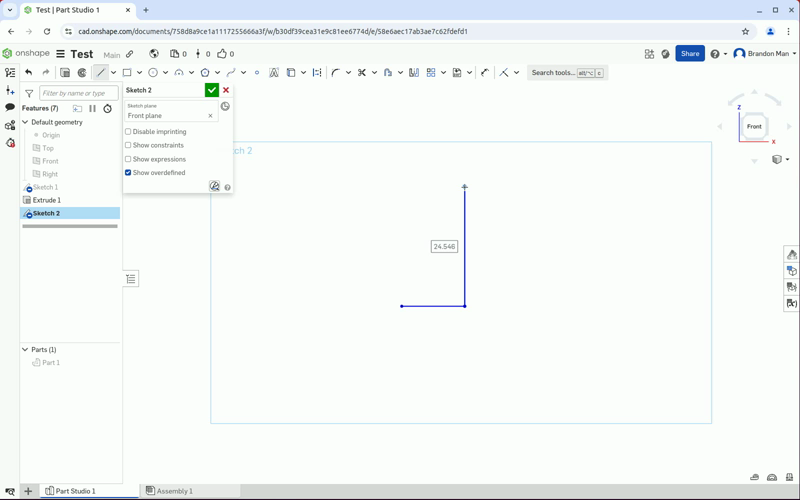
mouse_move(401, 186)
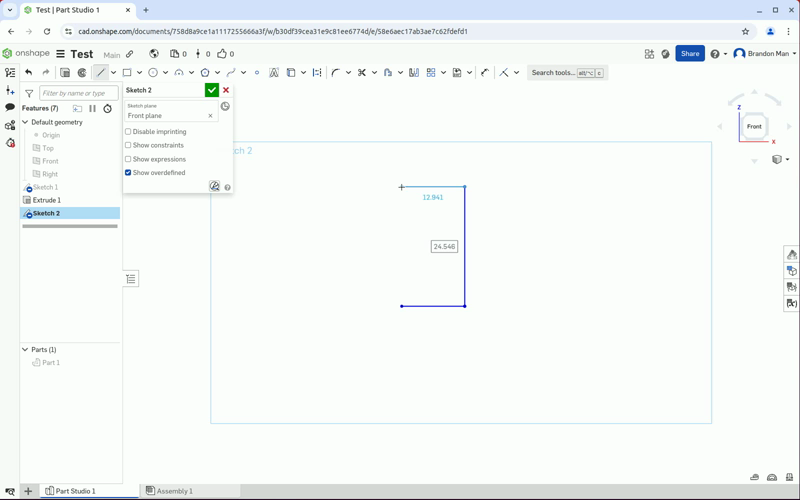
click(401, 186)
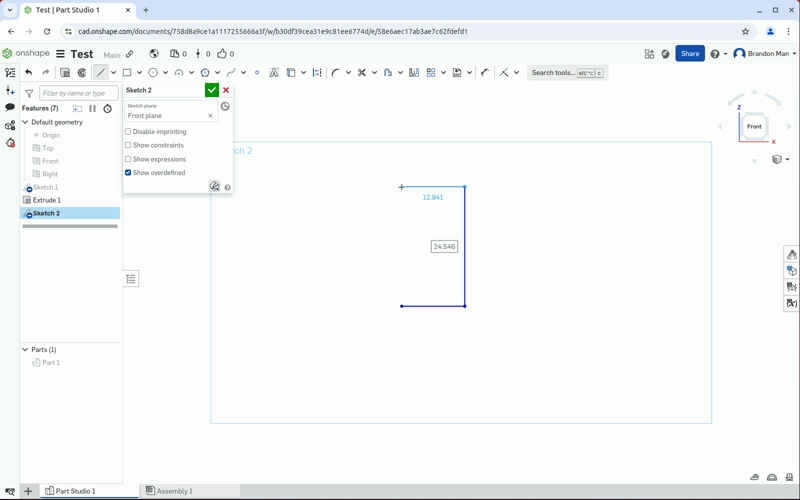
key_up(shift)
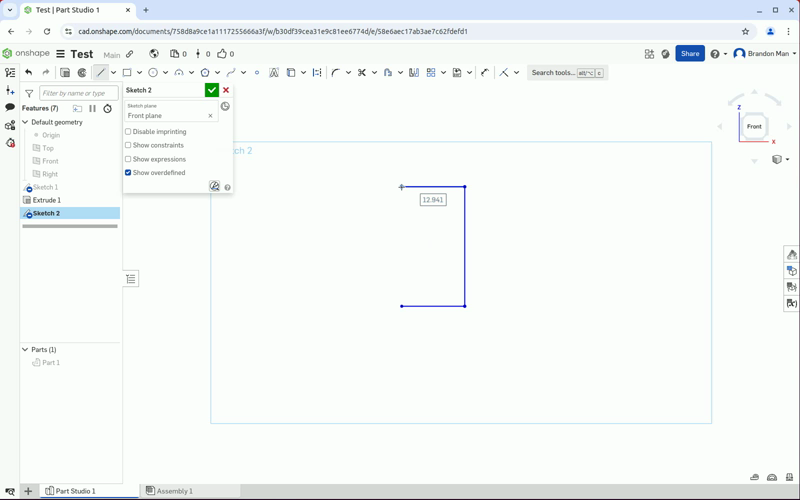
key_down(shift)
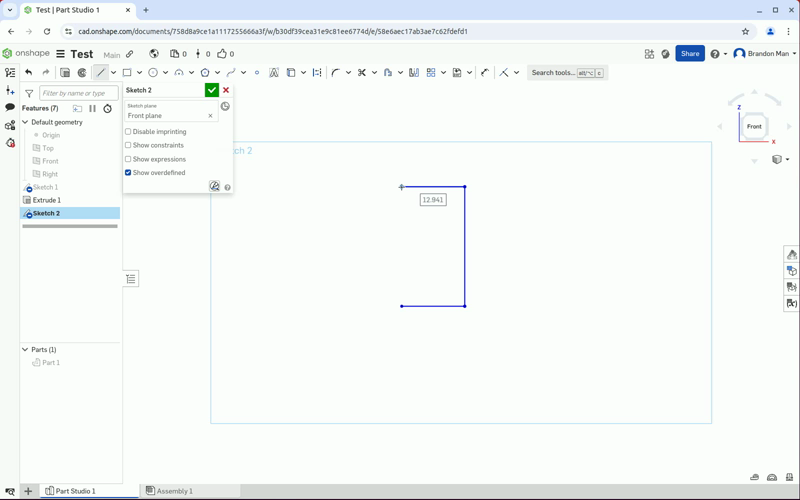
mouse_move(401, 306)
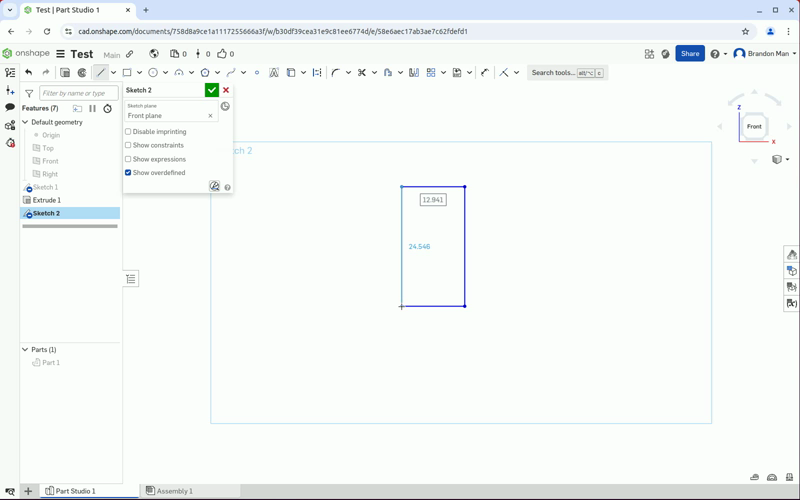
key_up(shift)
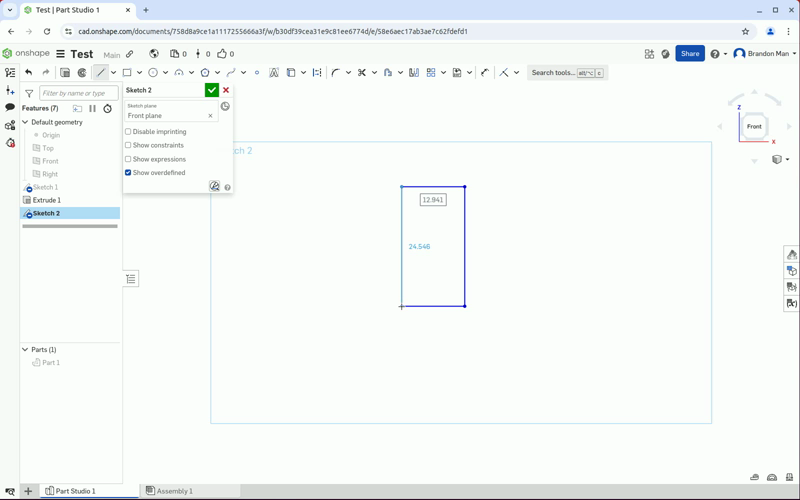
click(401, 306)
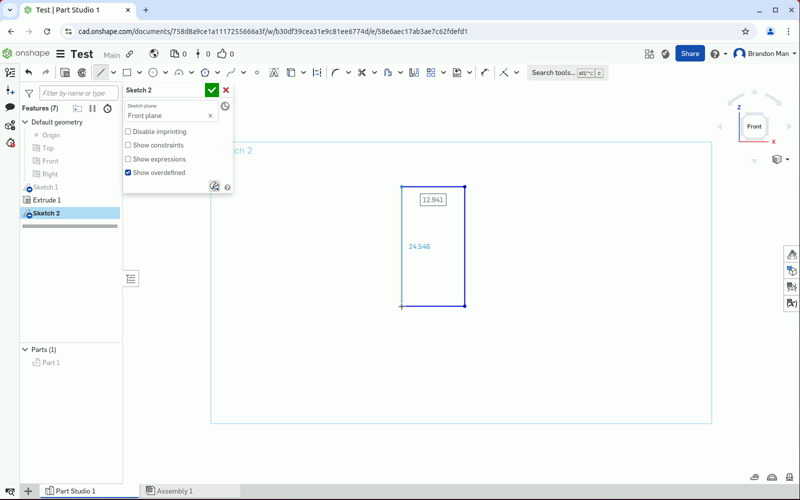
key(esc)
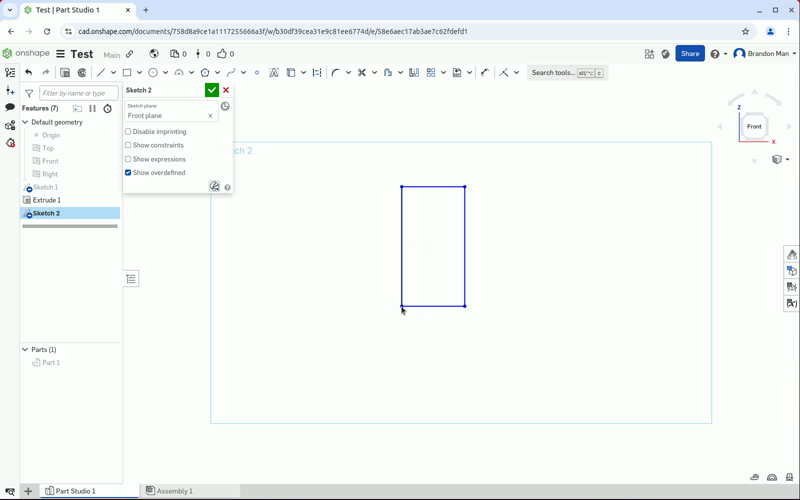
mouse_move(435, 194)
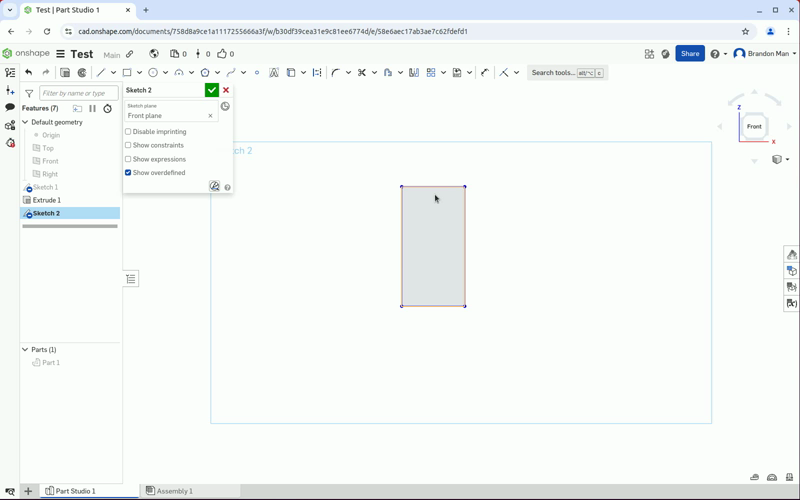
click(435, 194)
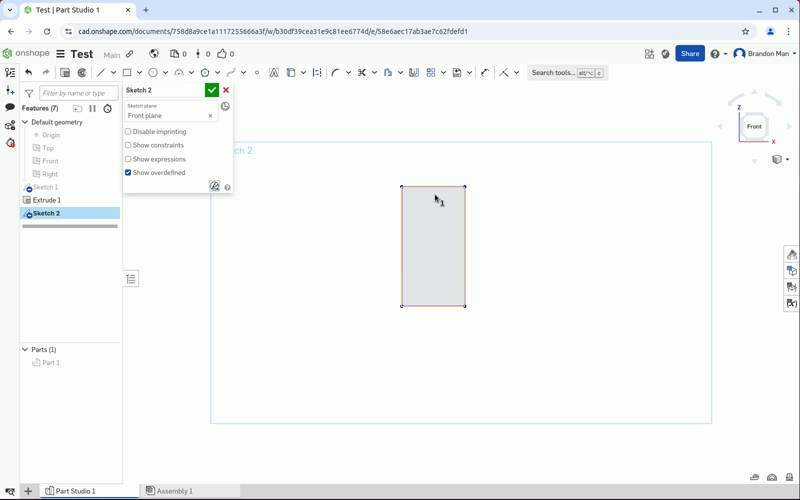
mouse_move(73, 352)
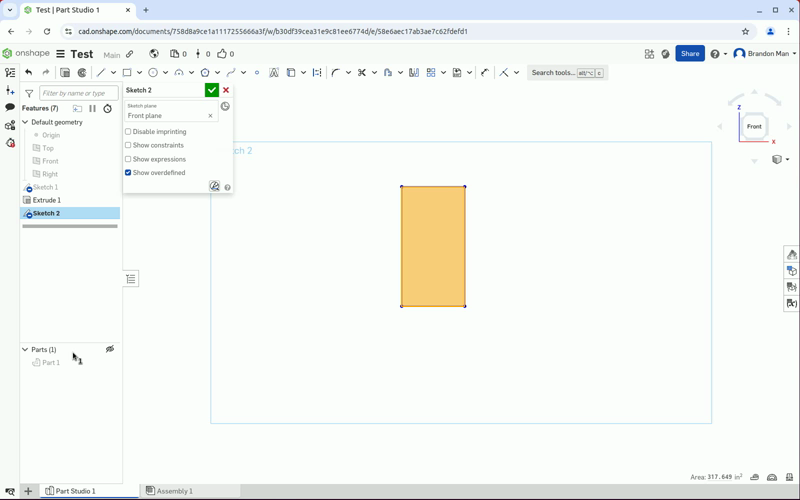
key(shift+y)
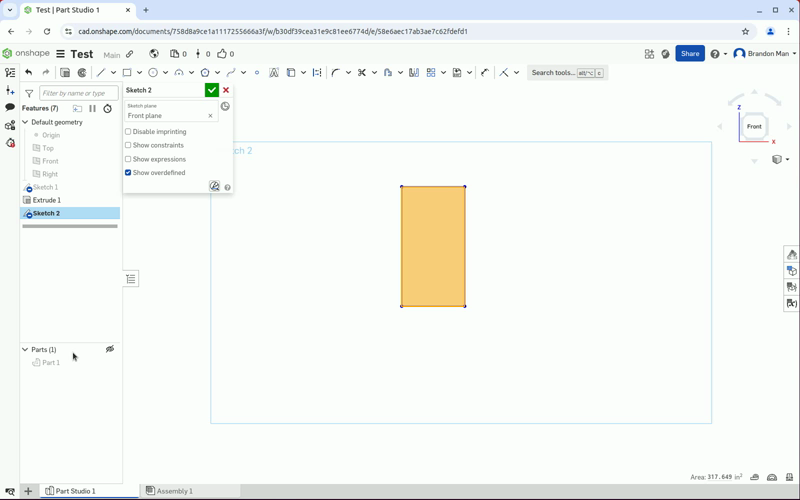
key(shift+e)
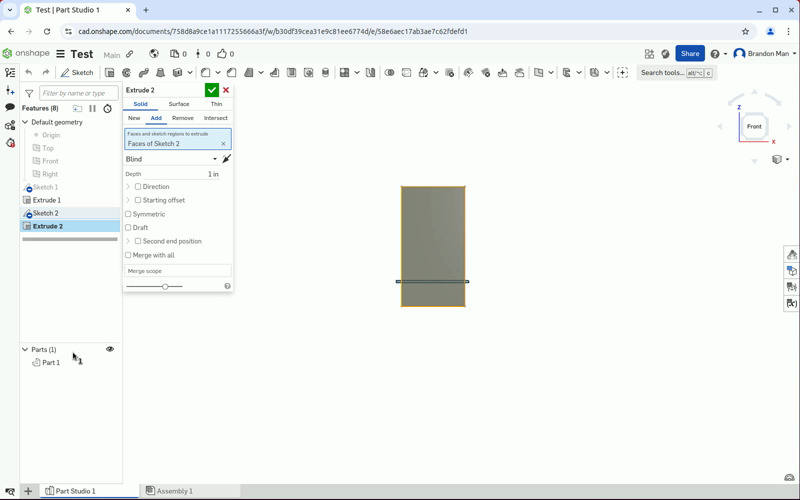
mouse_move(143, 106)
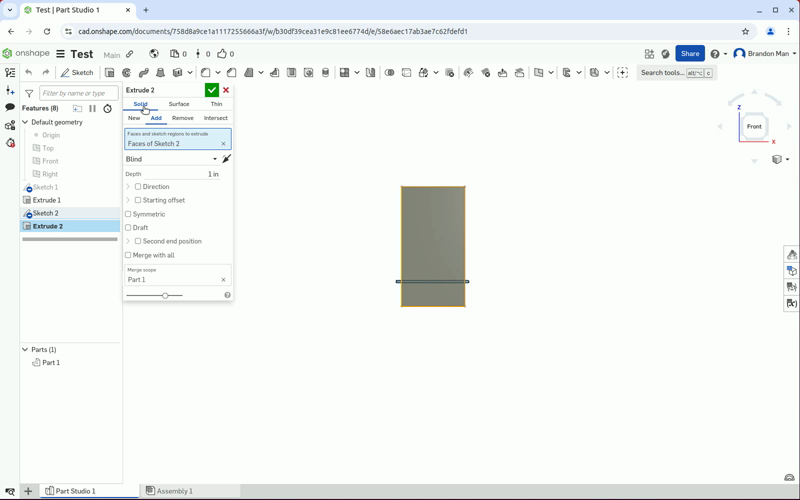
click(143, 106)
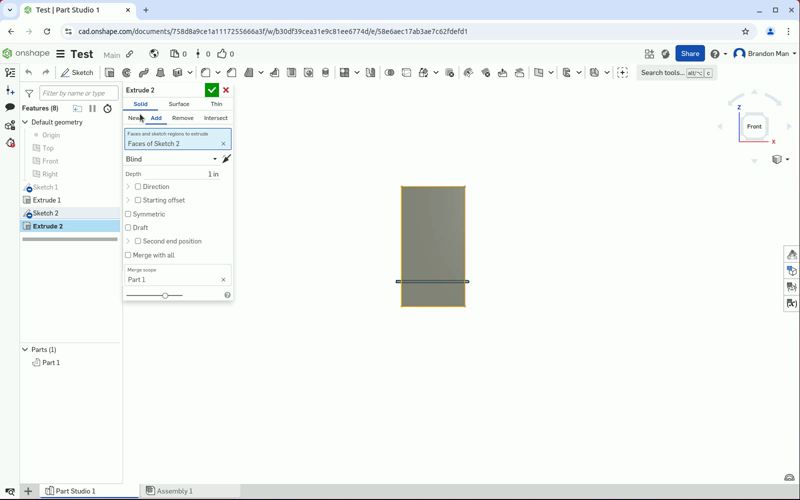
mouse_move(137, 120)
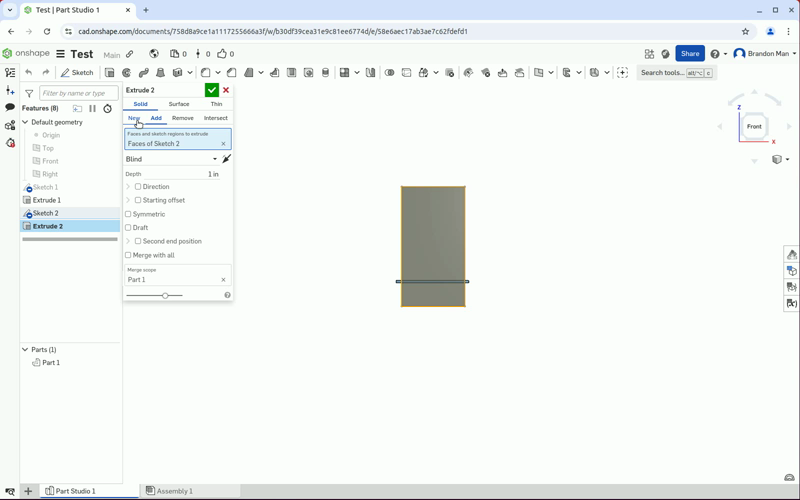
click(137, 120)
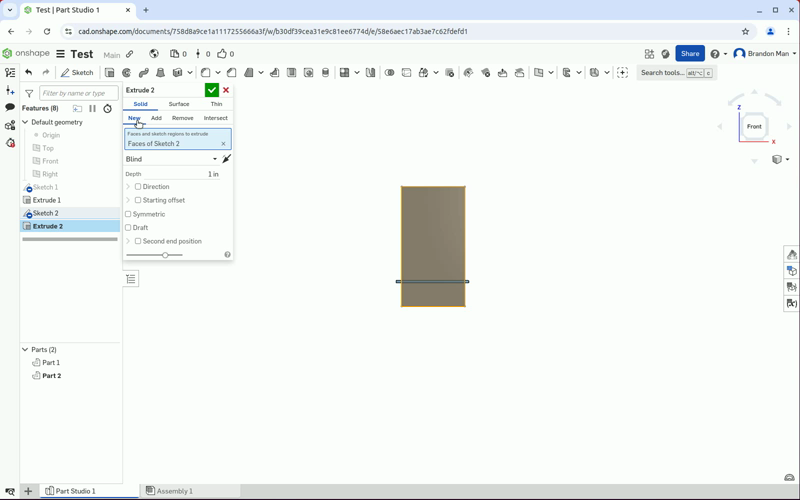
key(tab, 4)
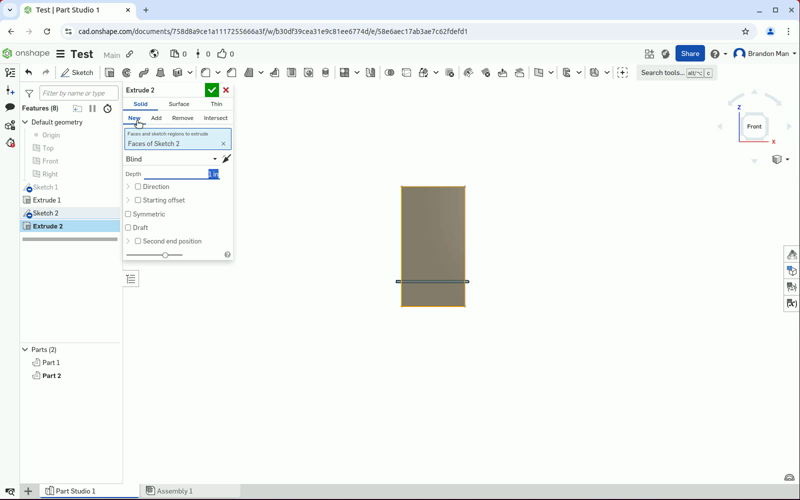
text(-0.481)
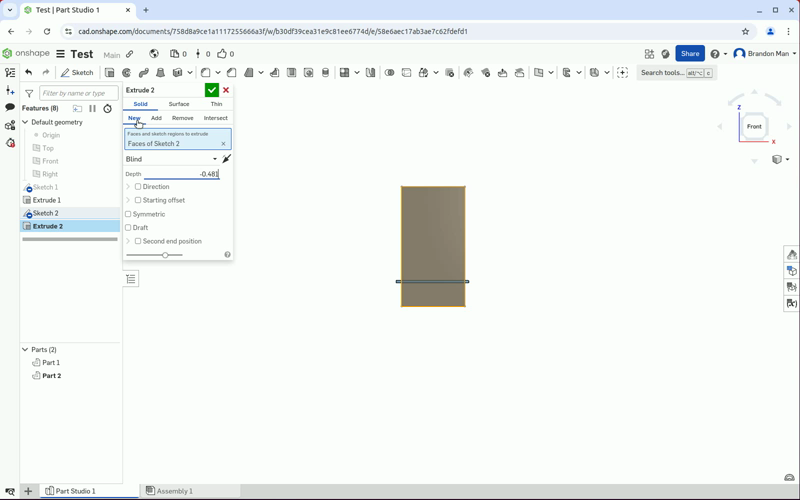
key(enter)
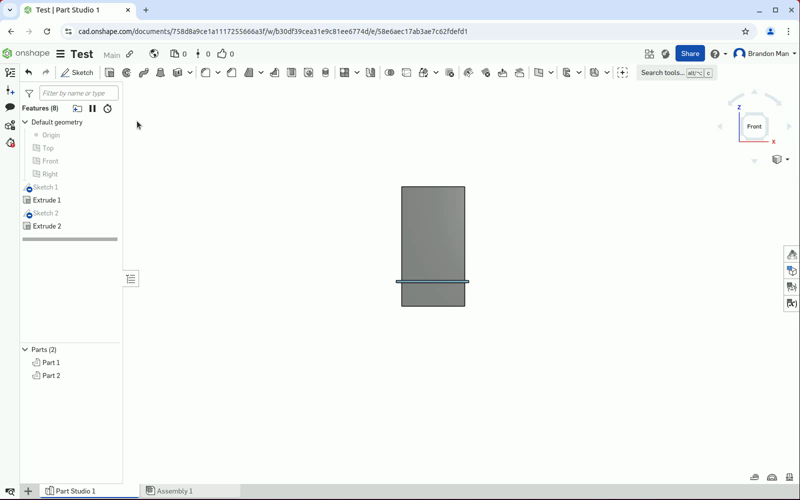
key(shift+h)
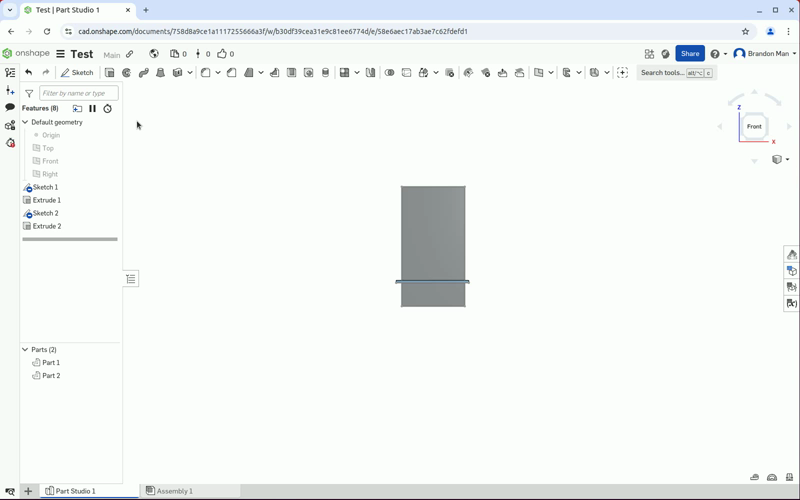
key(shift+h)
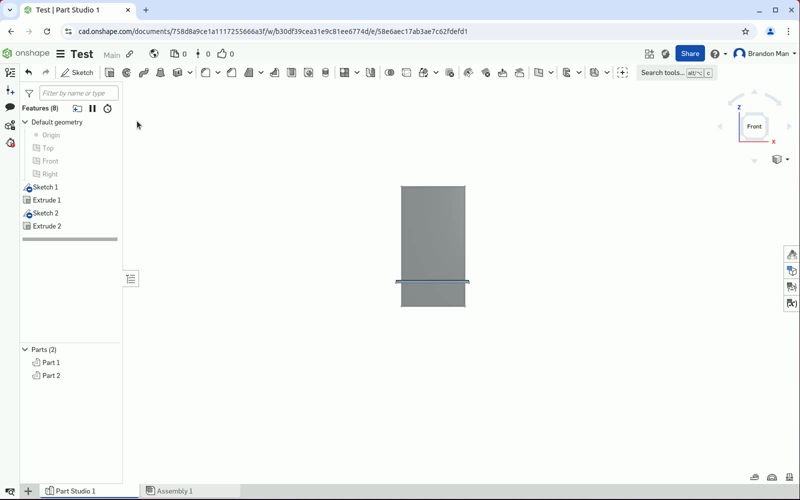
key(shift+7)
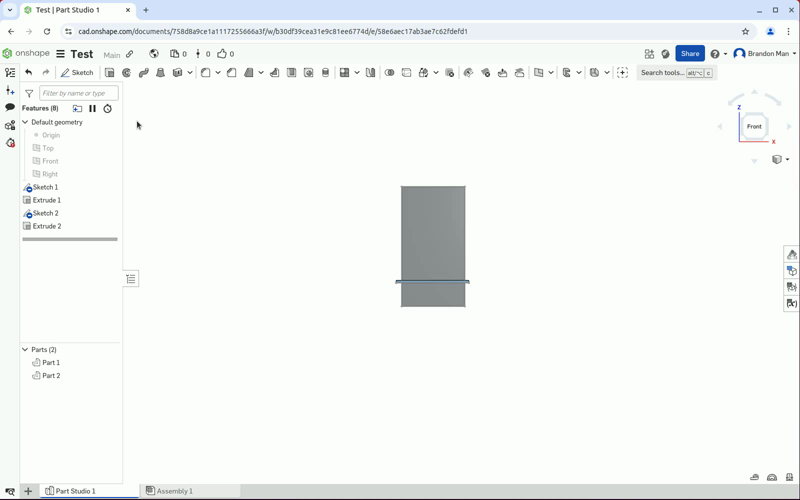
key(left, 2)
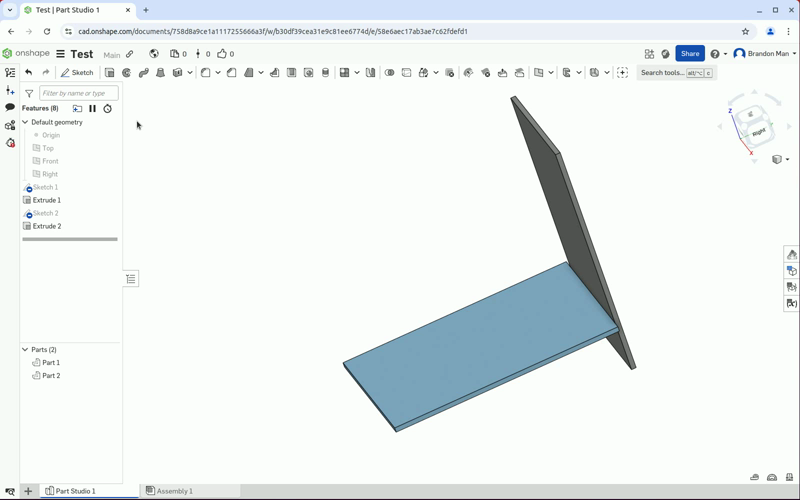
key(down, 2)
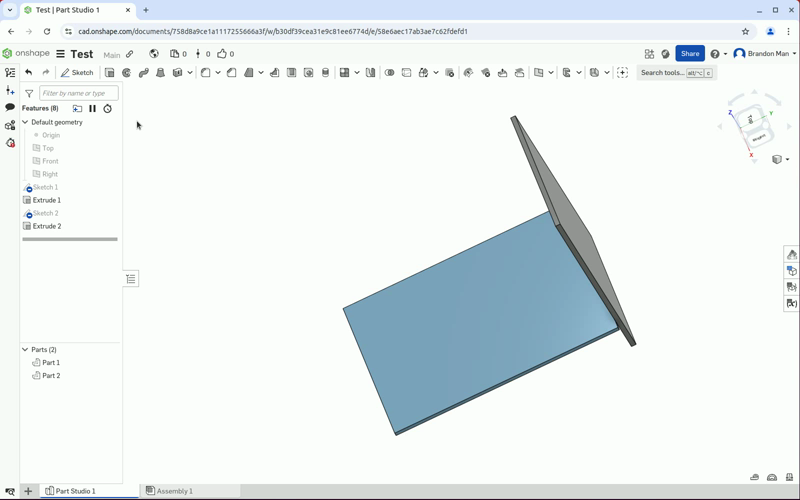
key(up, 2)
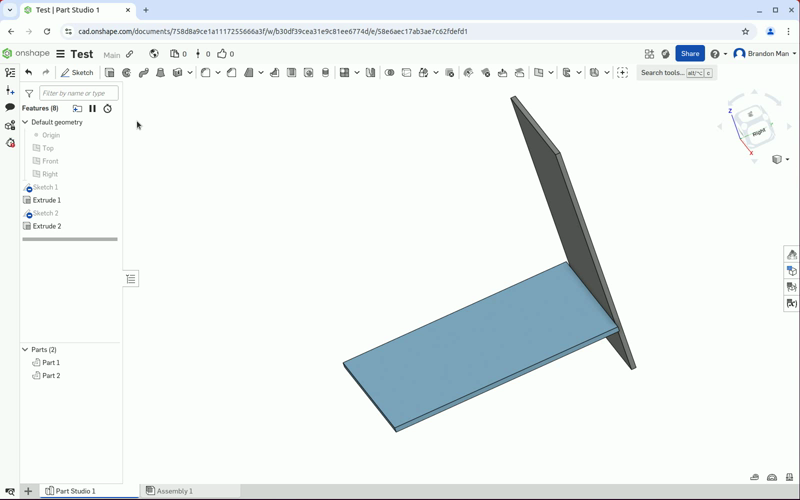
key(right, 2)
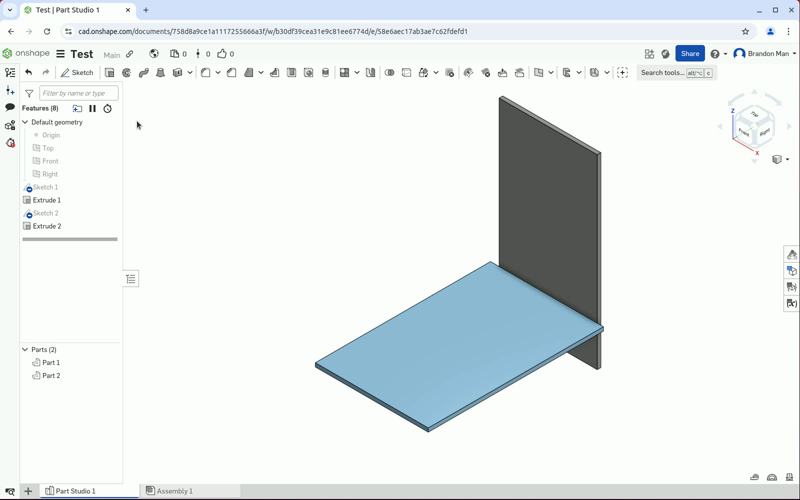
mouse_move(73, 189)
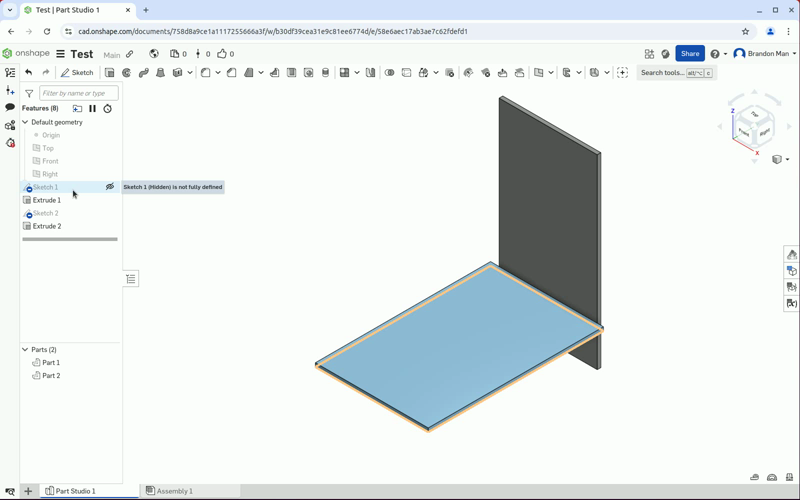
click(73, 189)